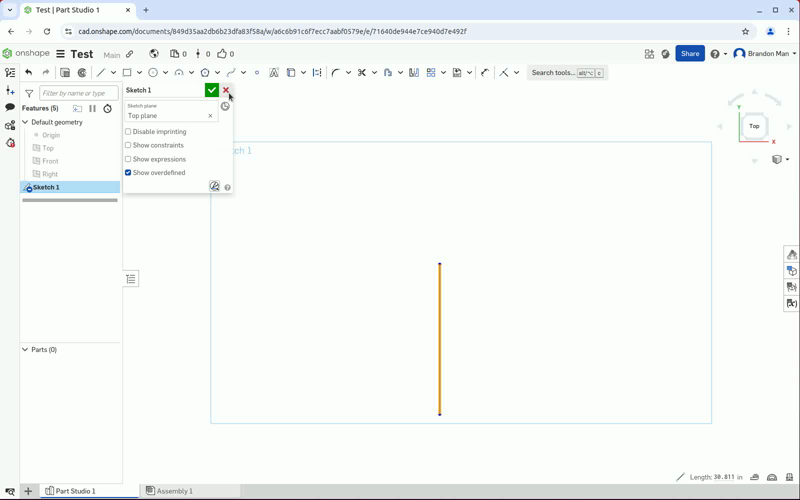
key(shift+h)
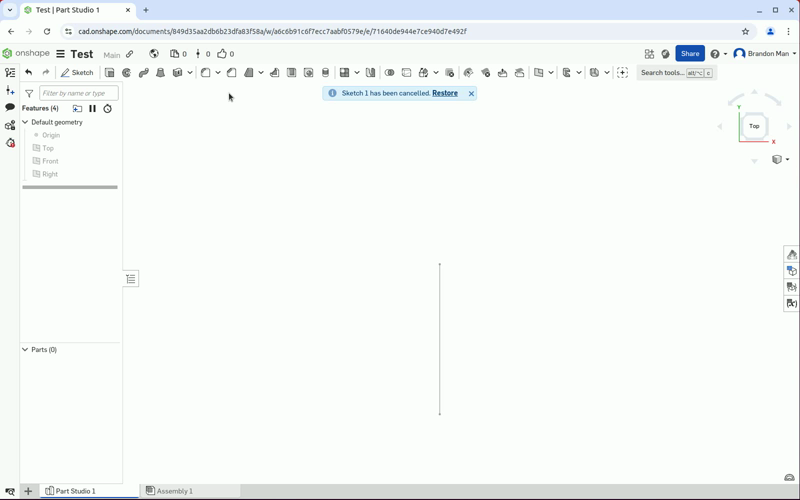
mouse_move(73, 352)
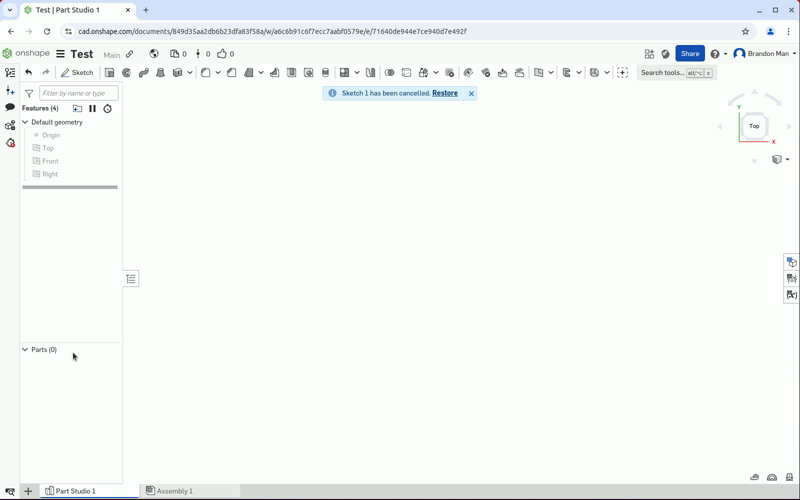
key(y)
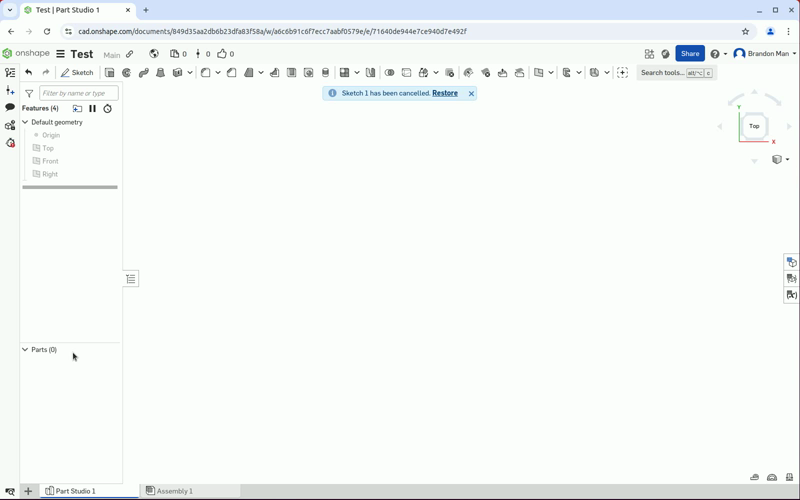
key(shift+p)
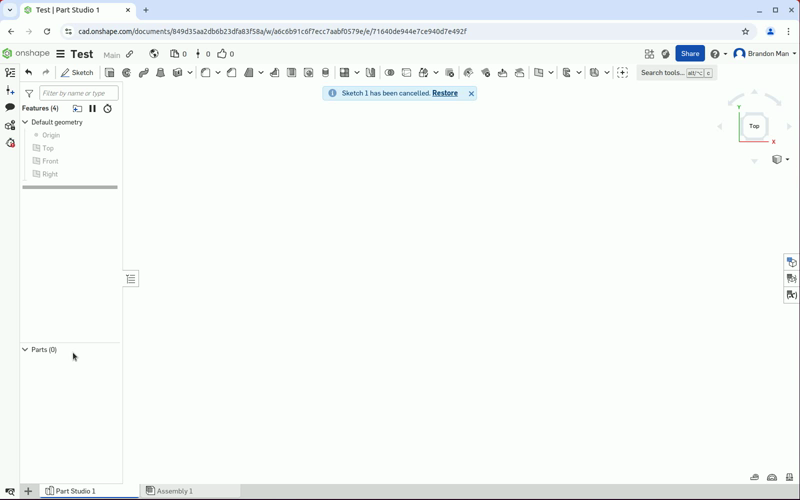
key(space)
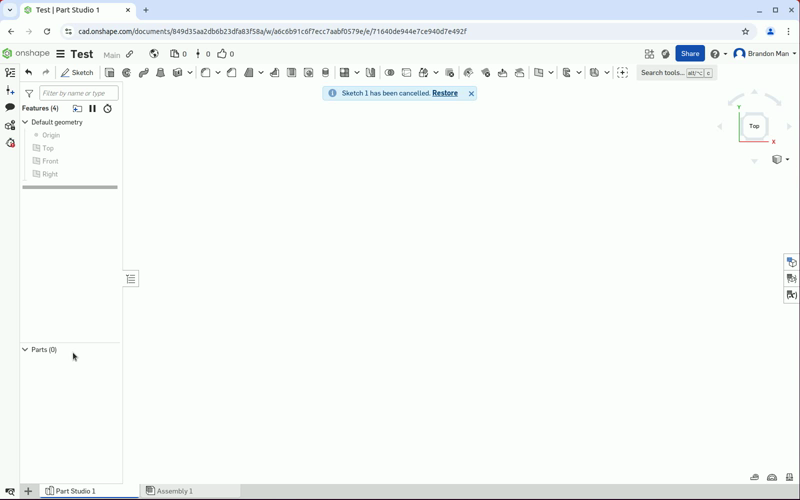
key_down(shift)
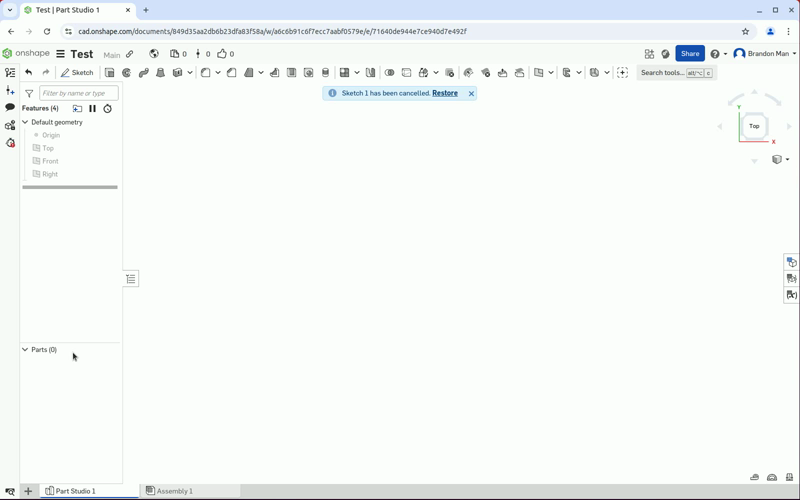
key(up)
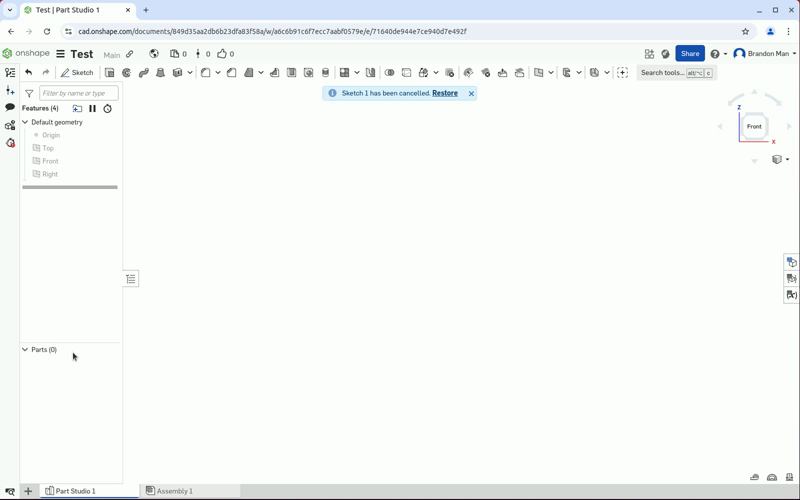
key_up(shift)
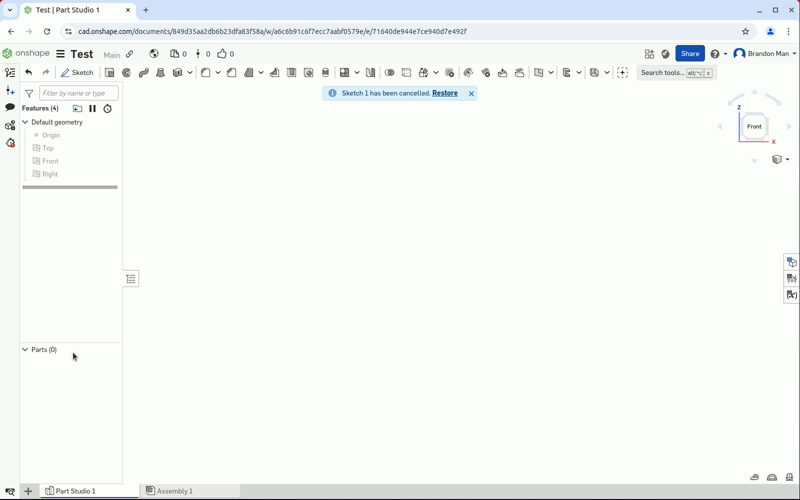
mouse_move(73, 352)
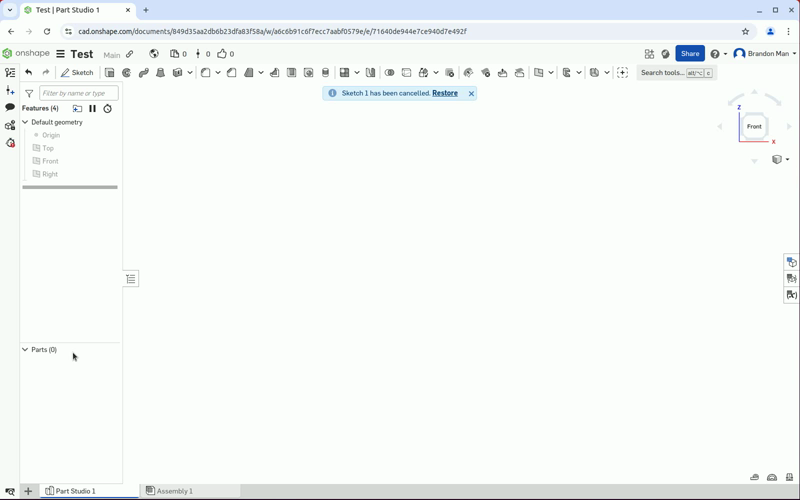
key(shift+y)
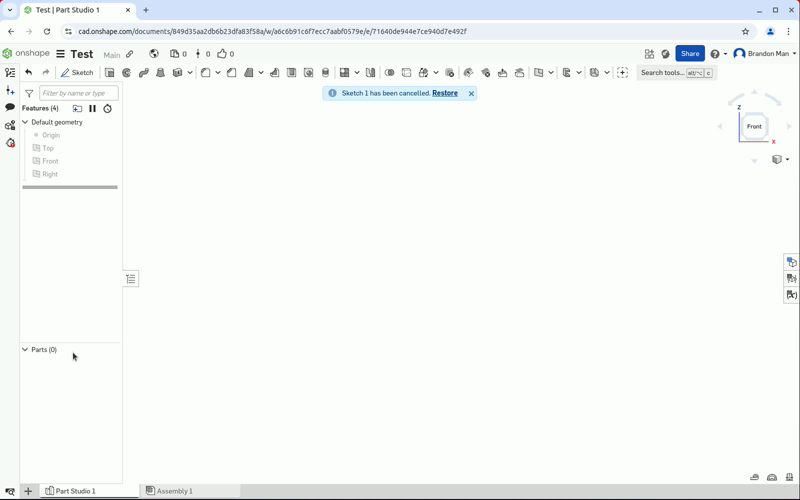
key(shift+s)
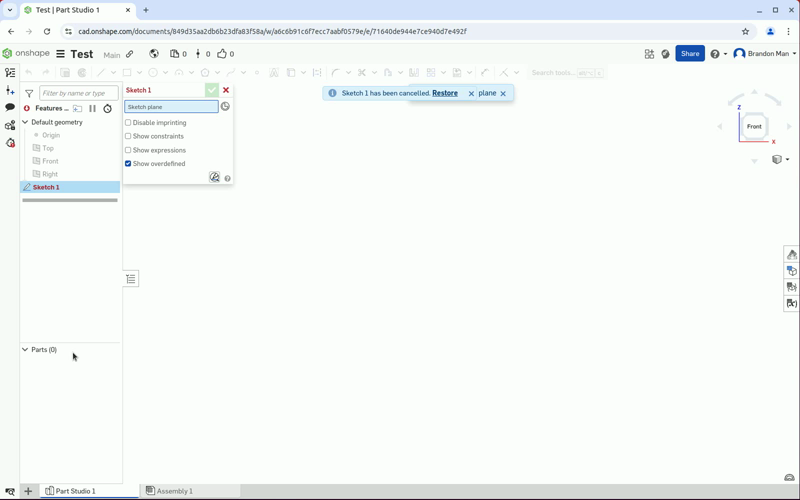
mouse_move(73, 163)
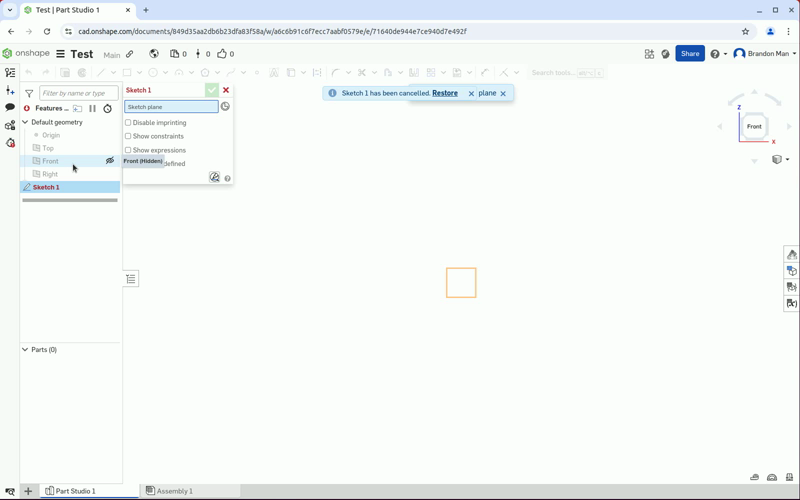
click(73, 163)
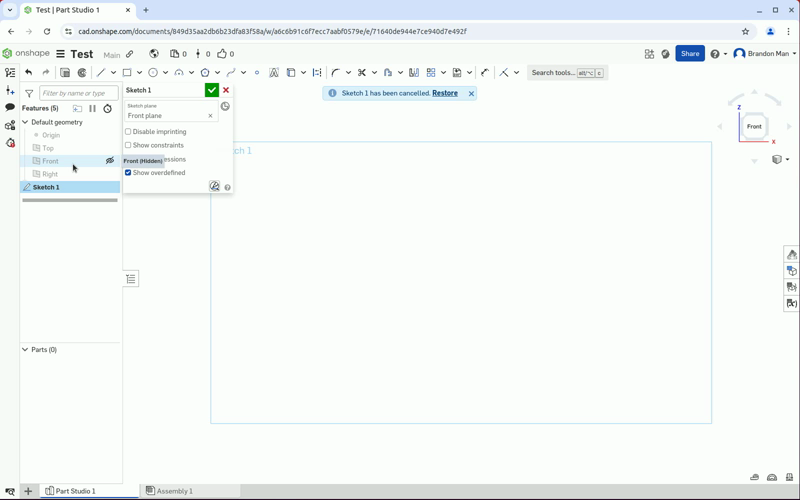
mouse_move(73, 352)
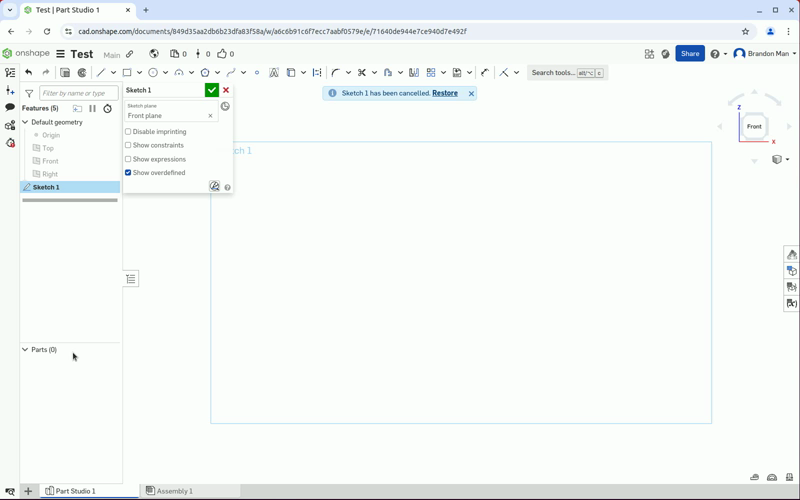
key(y)
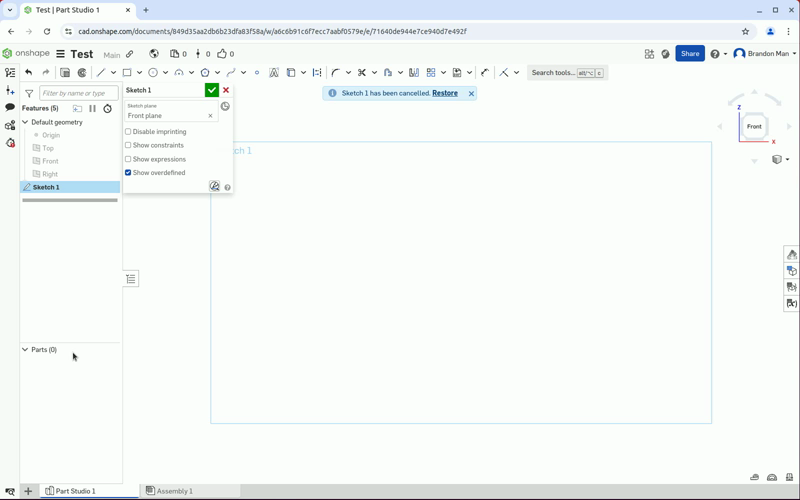
key(l)
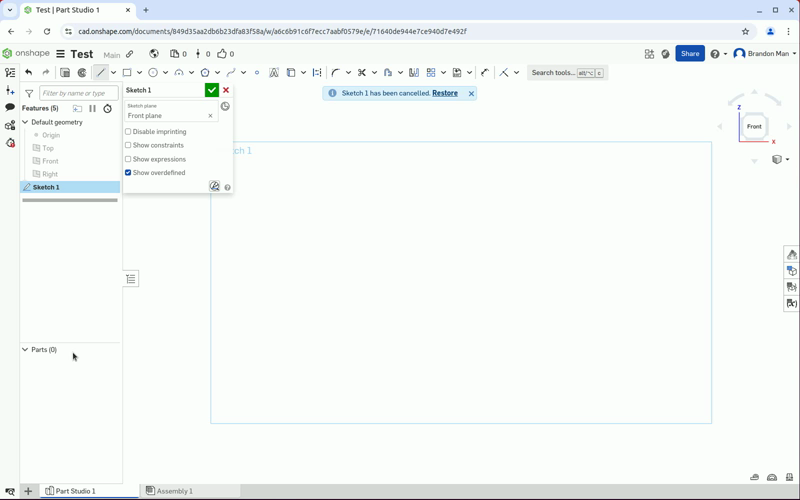
key_down(shift)
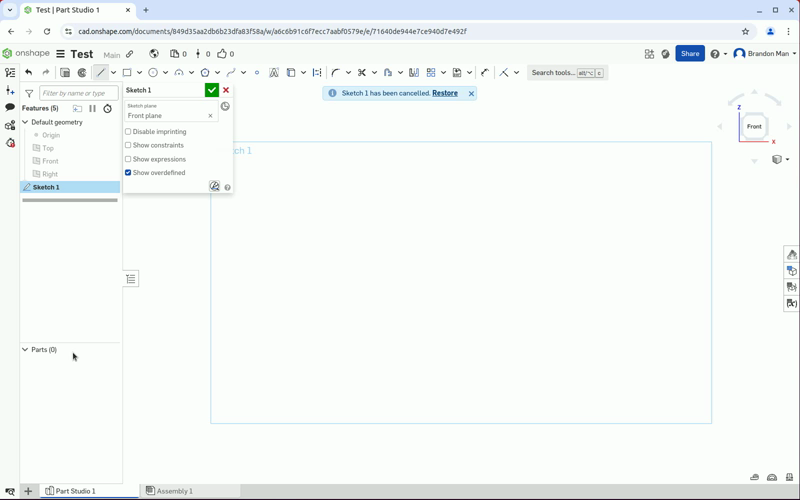
mouse_move(351, 304)
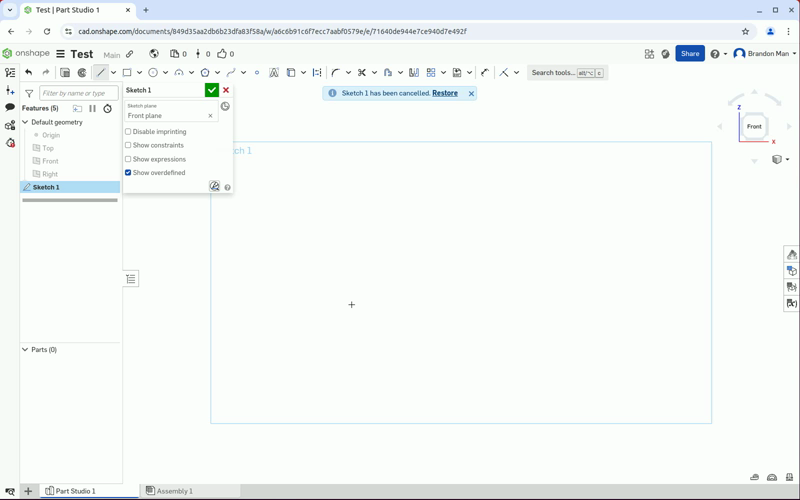
click(351, 304)
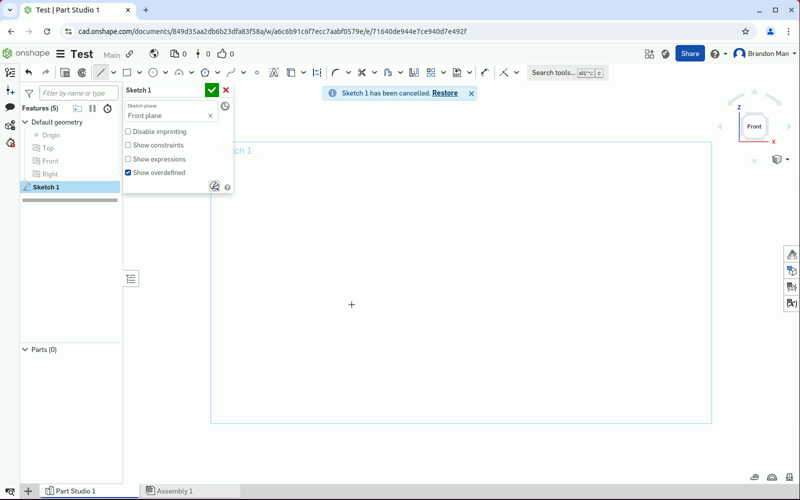
key_up(shift)
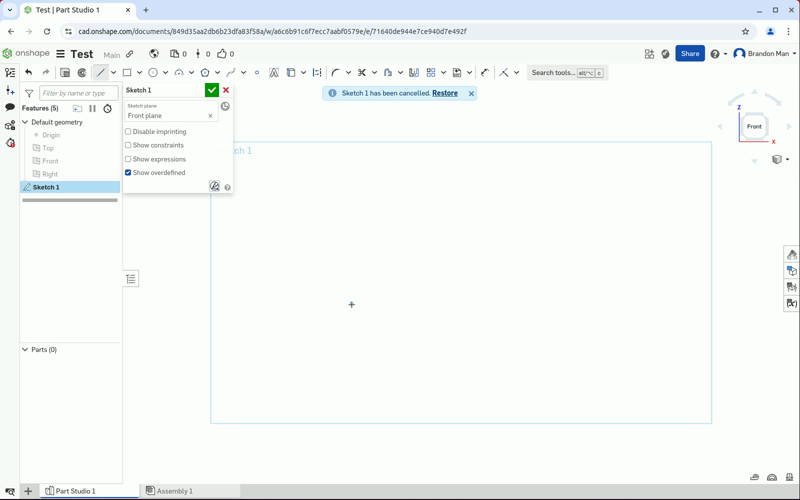
key_down(shift)
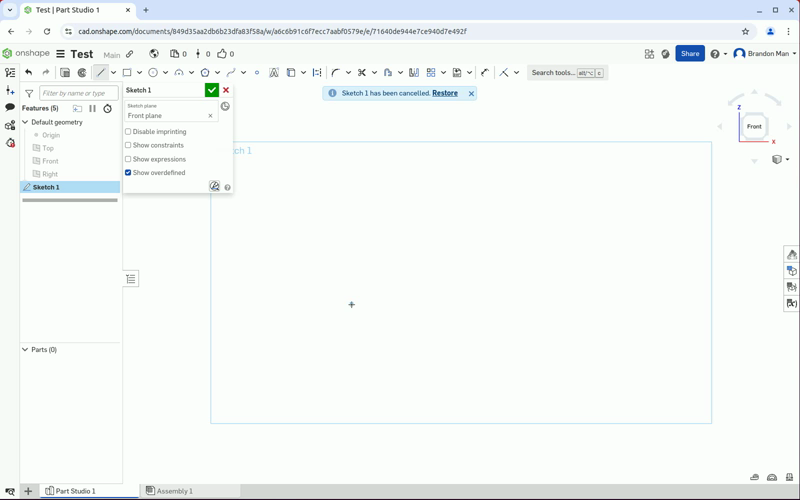
mouse_move(381, 304)
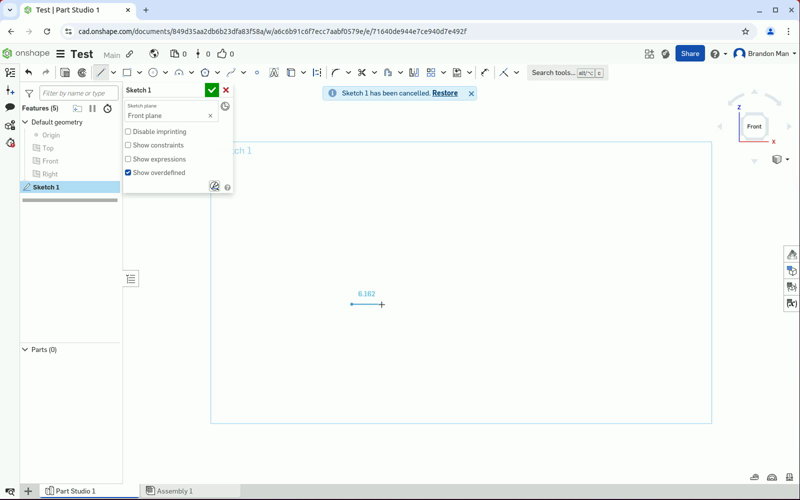
mouse_move(365, 320)
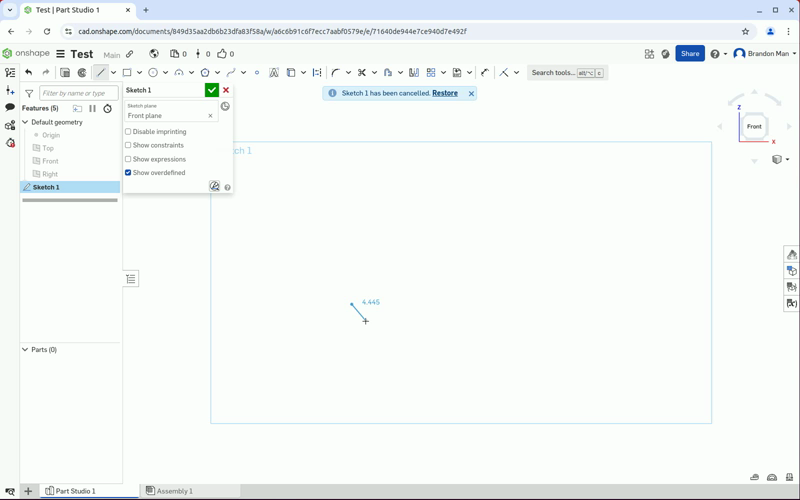
click(365, 320)
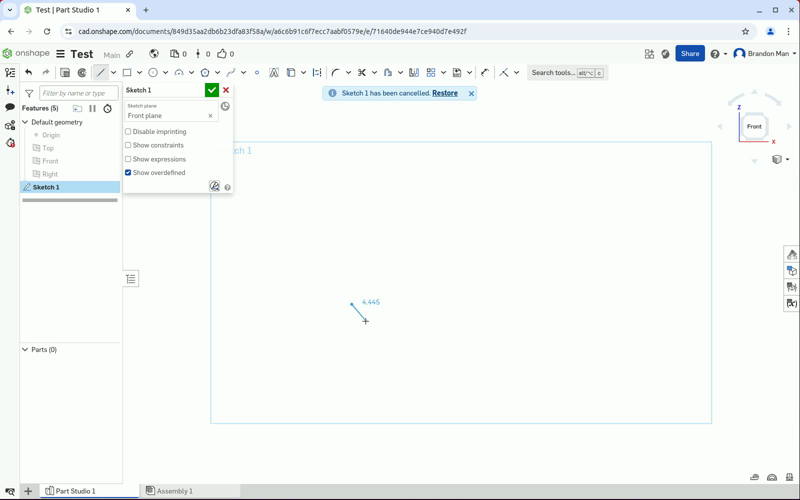
key_up(shift)
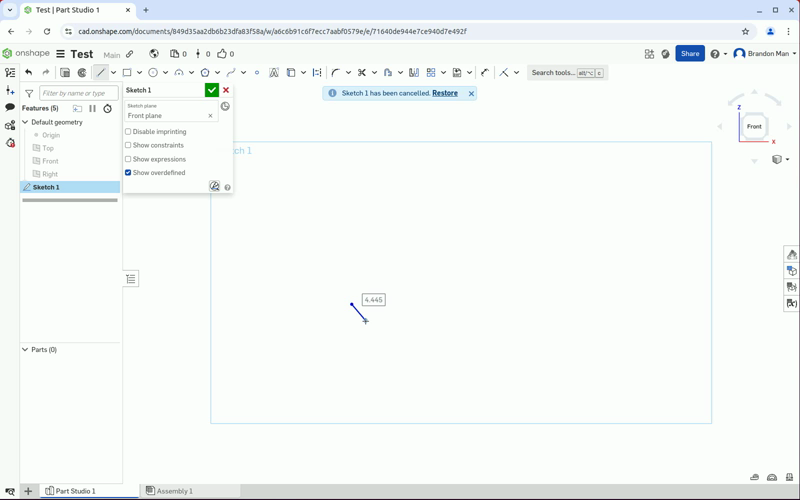
key_down(shift)
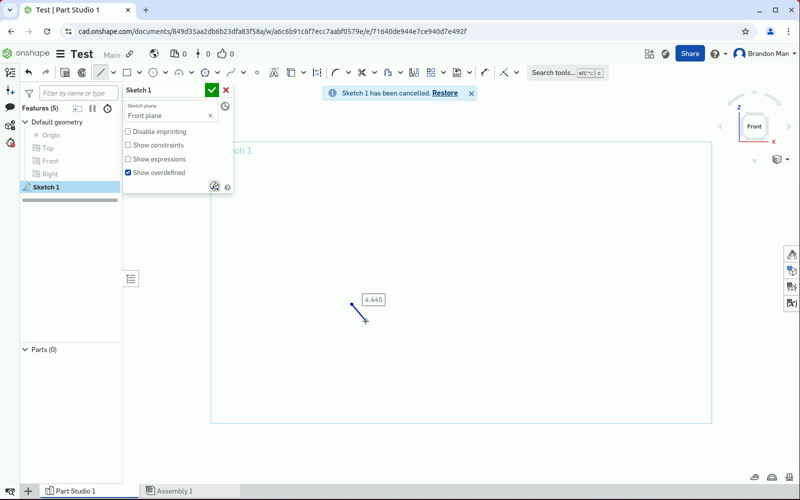
mouse_move(395, 320)
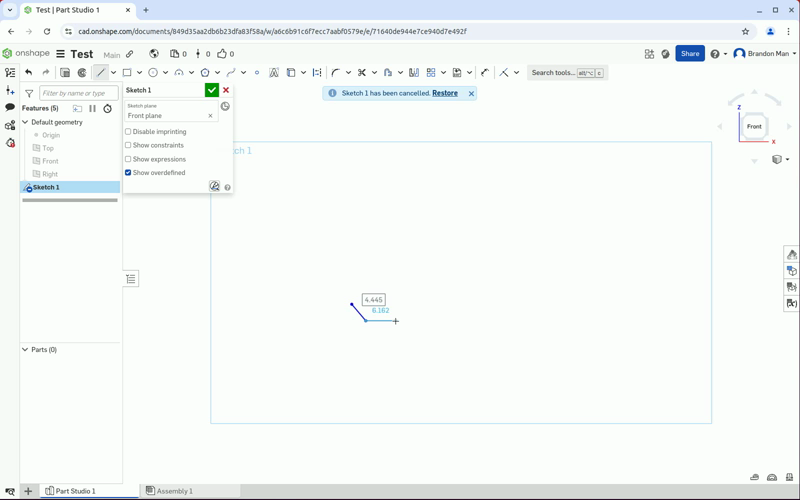
mouse_move(380, 304)
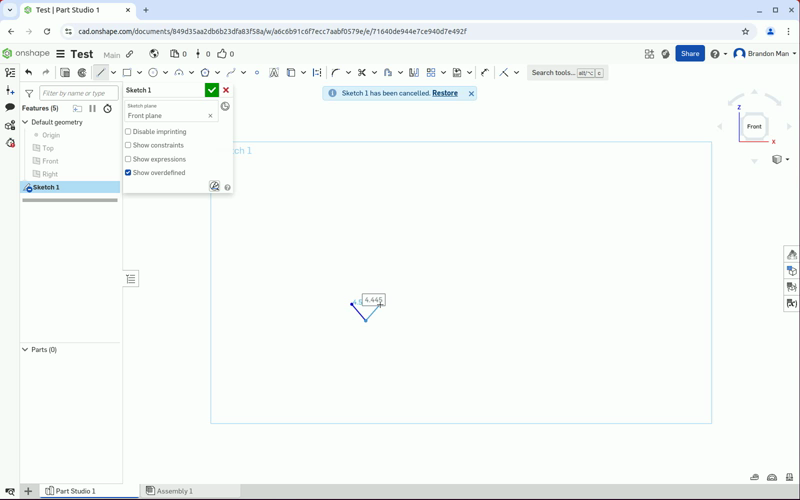
click(380, 304)
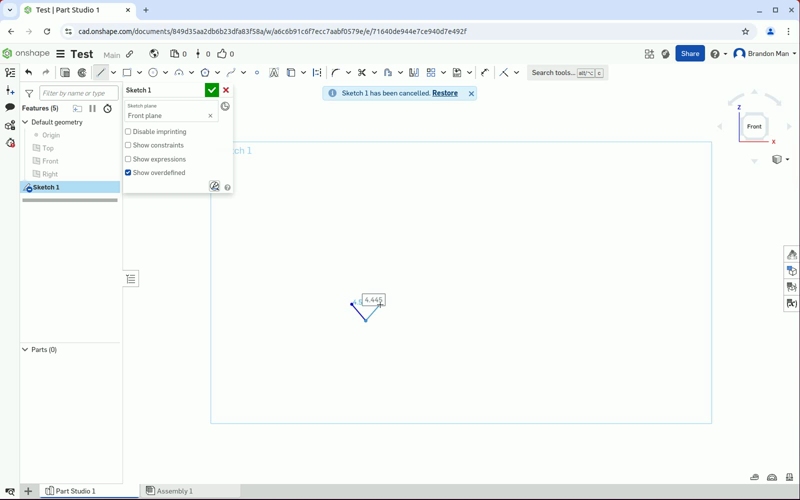
key_up(shift)
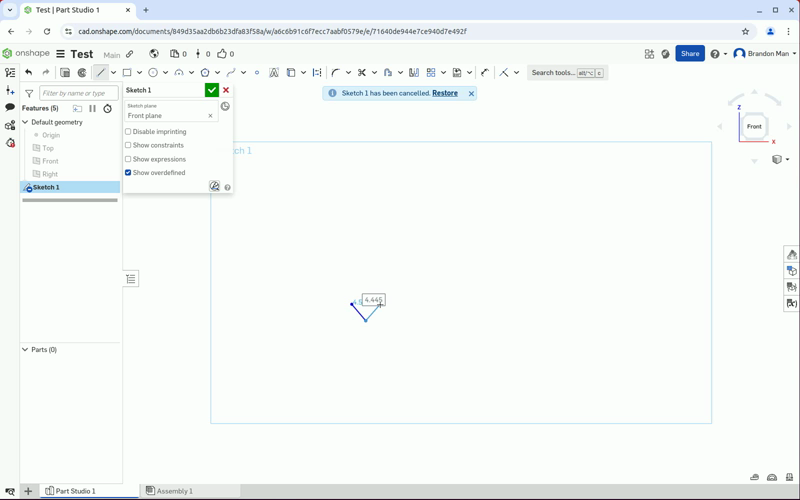
key_down(shift)
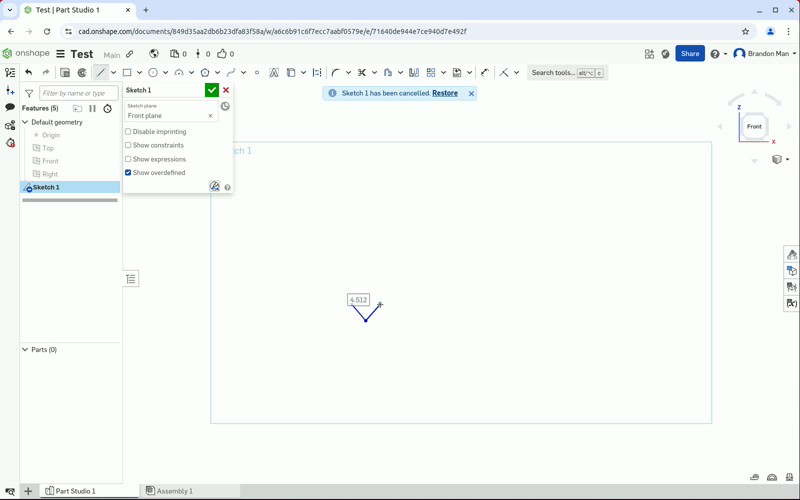
mouse_move(364, 190)
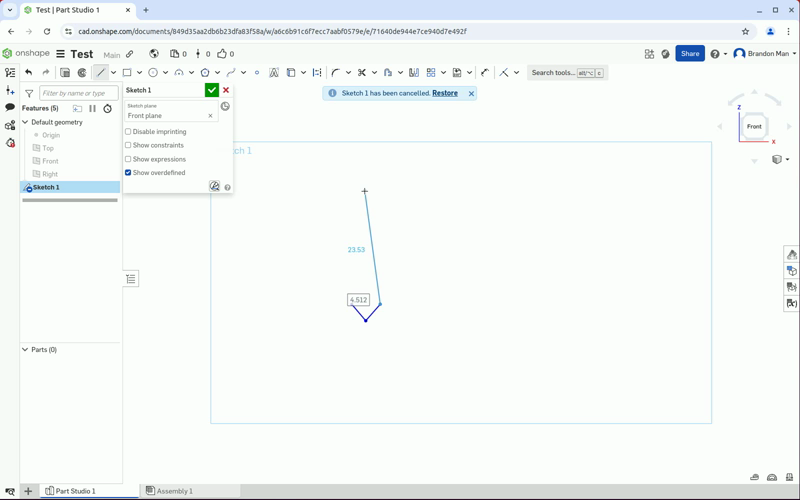
click(364, 190)
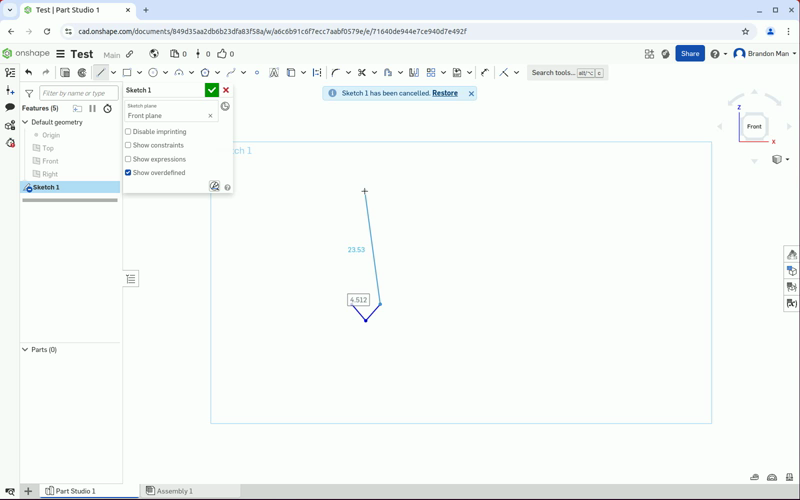
key_up(shift)
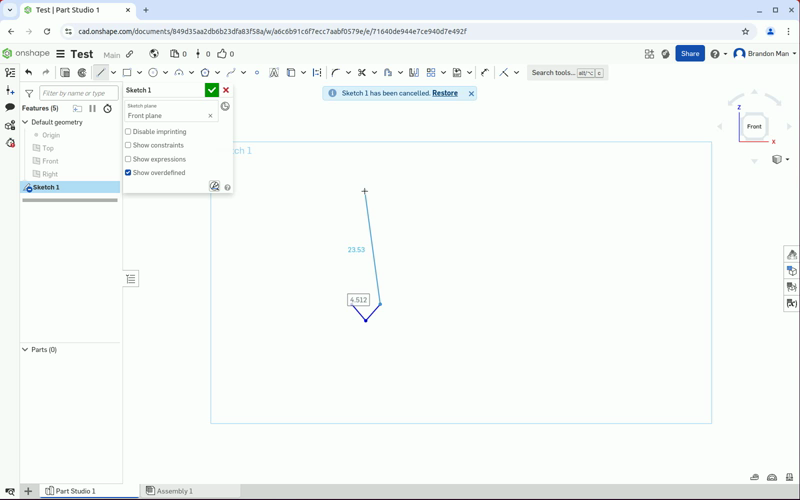
key_down(shift)
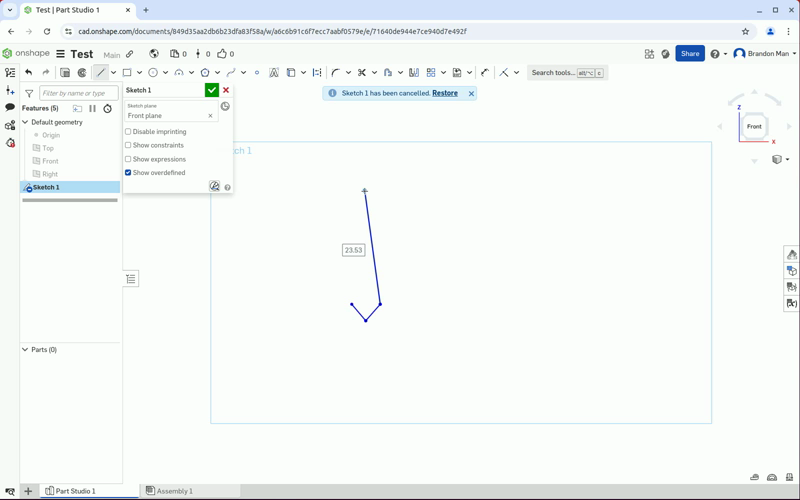
mouse_move(351, 304)
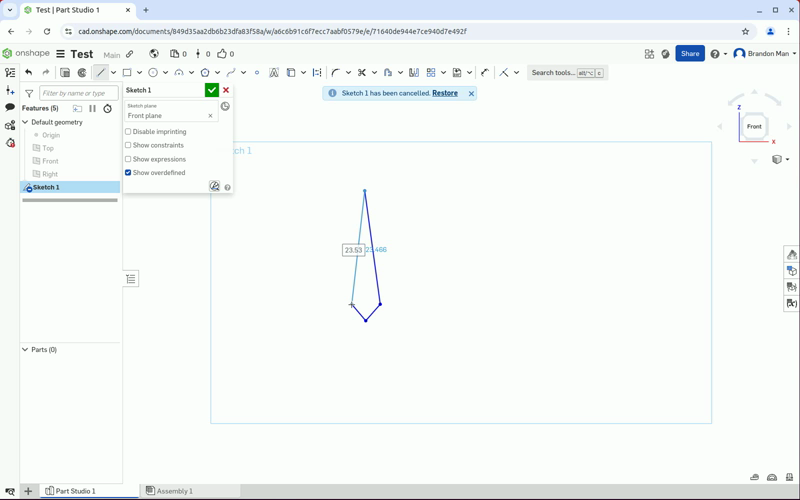
key_up(shift)
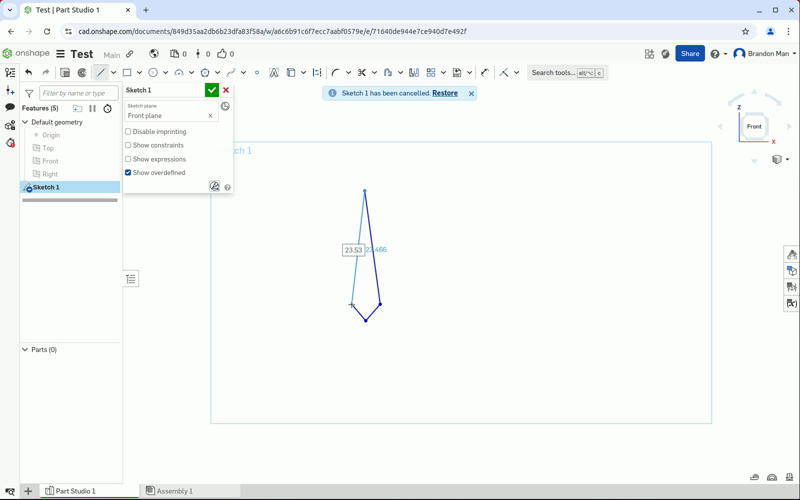
click(351, 304)
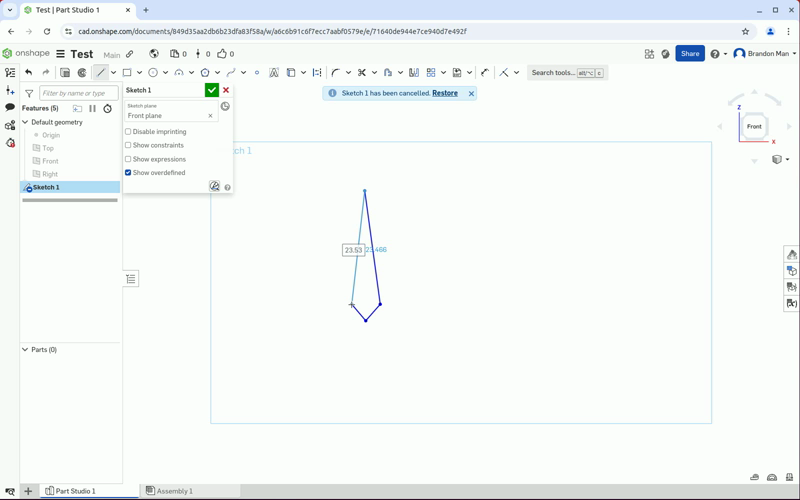
key(esc)
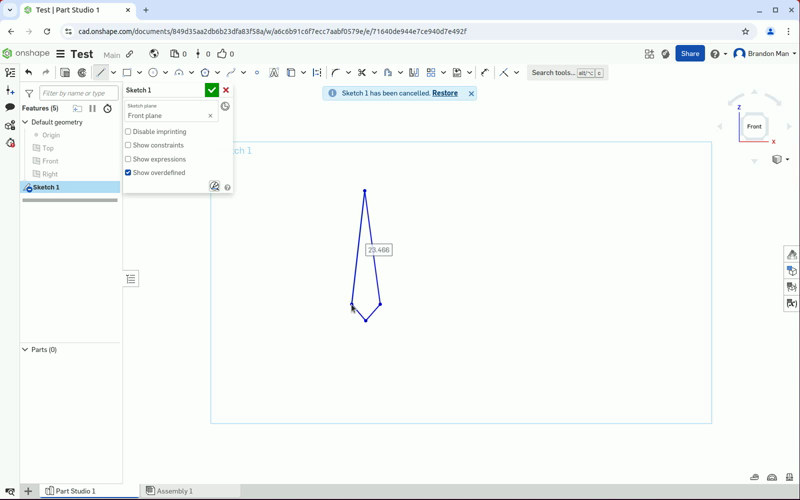
mouse_move(360, 257)
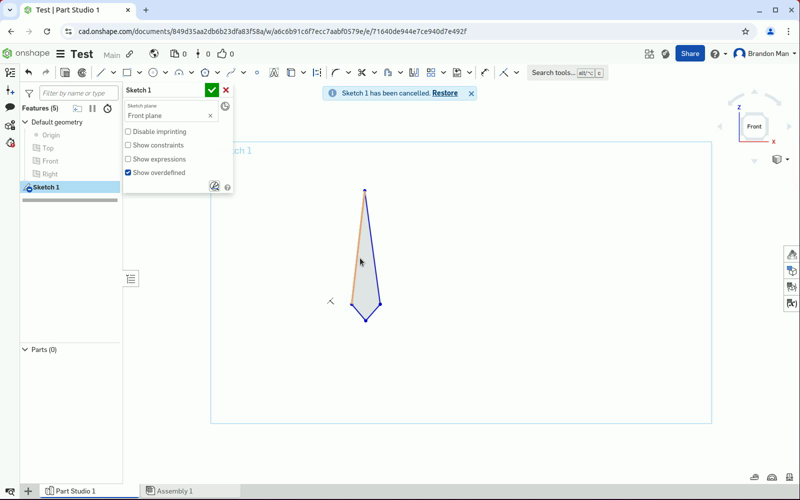
click(360, 257)
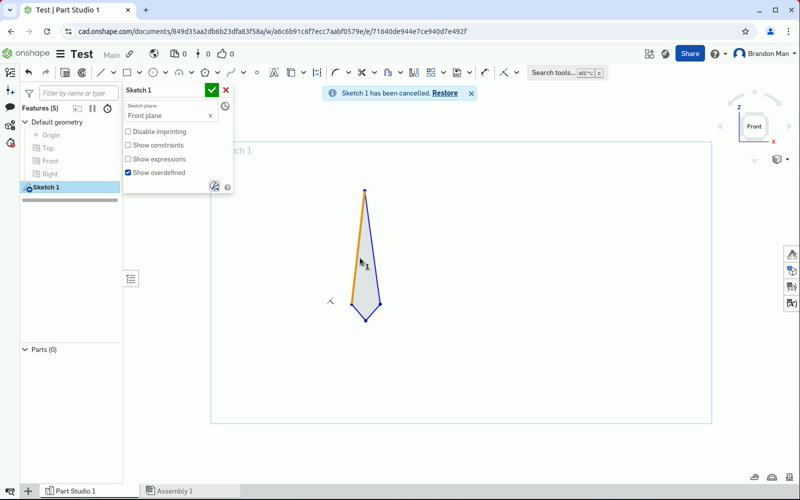
mouse_move(73, 352)
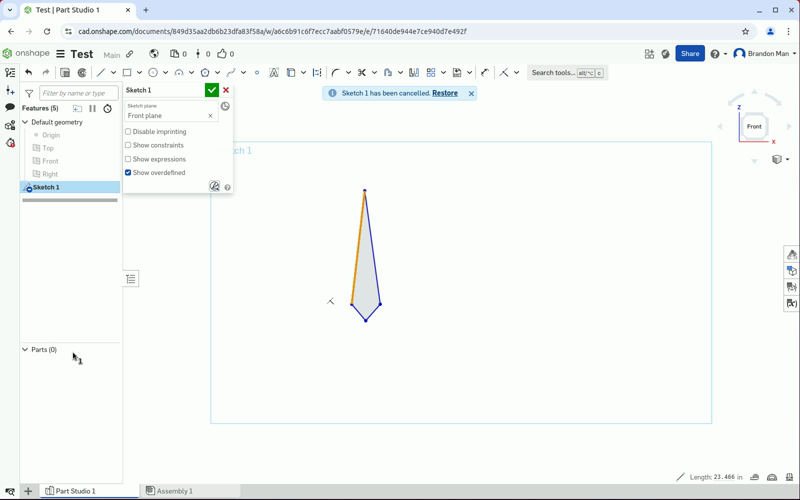
key(shift+y)
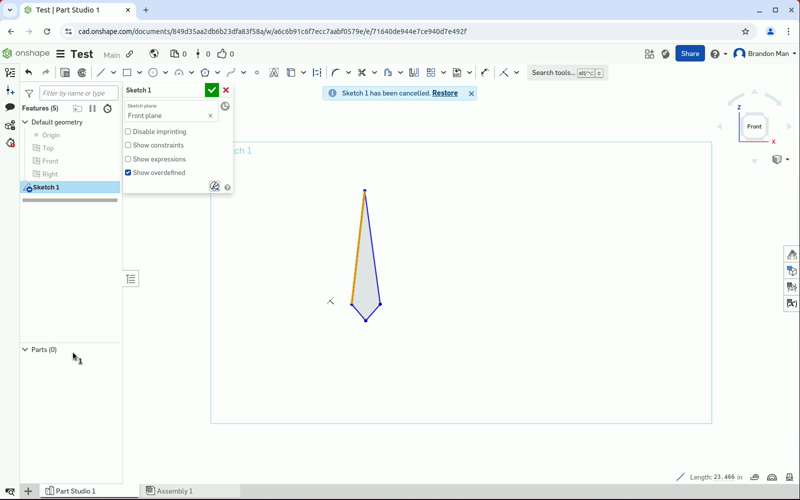
key(shift+e)
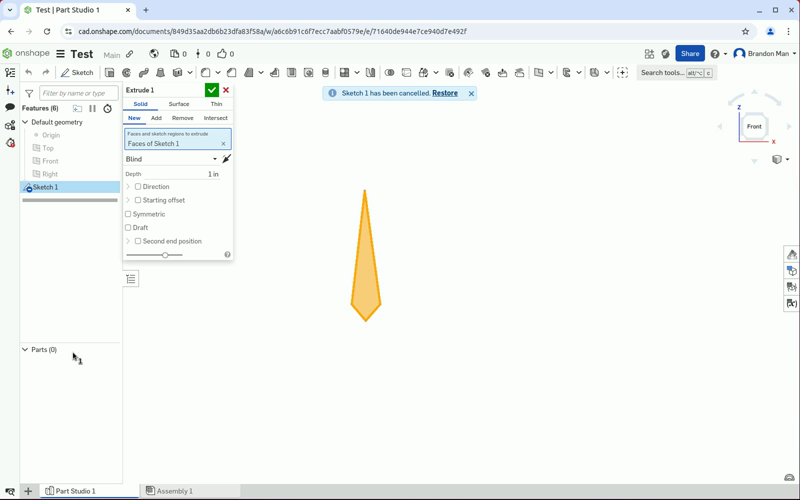
mouse_move(143, 106)
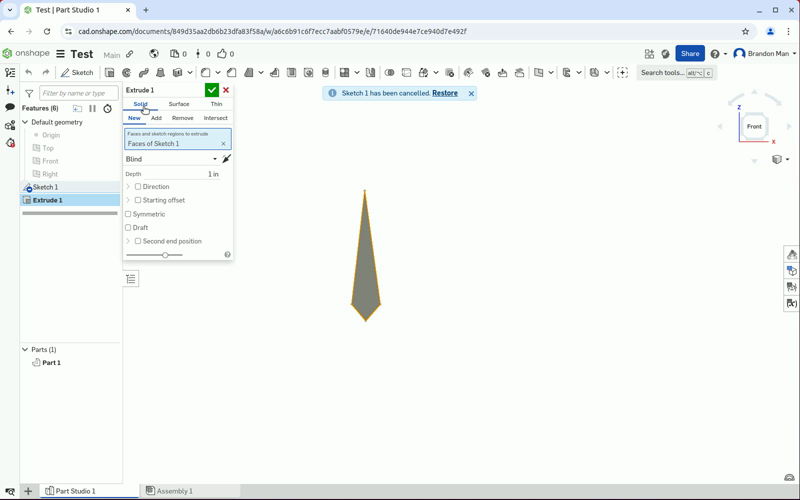
click(143, 106)
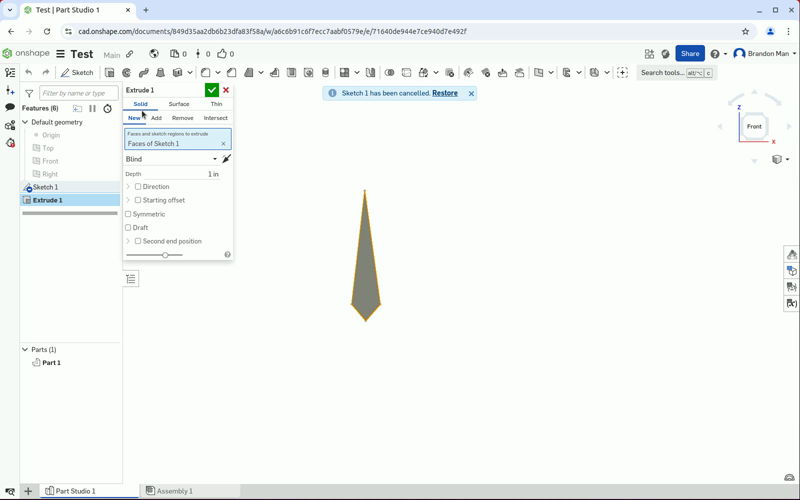
mouse_move(137, 120)
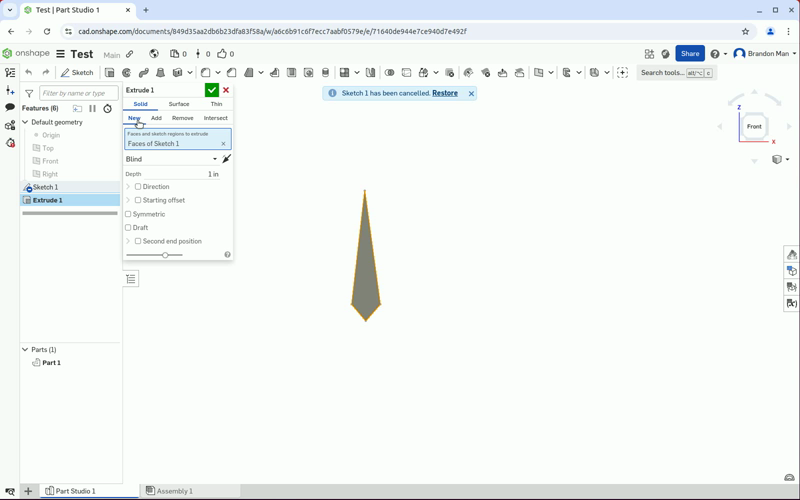
click(137, 120)
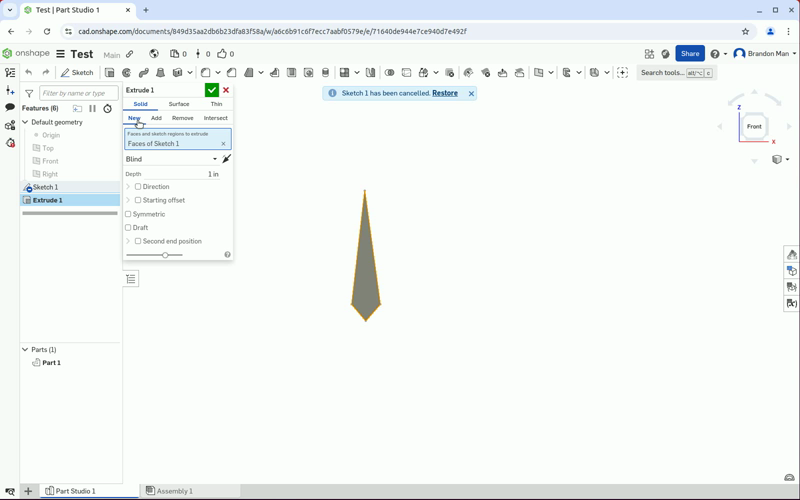
key(tab, 4)
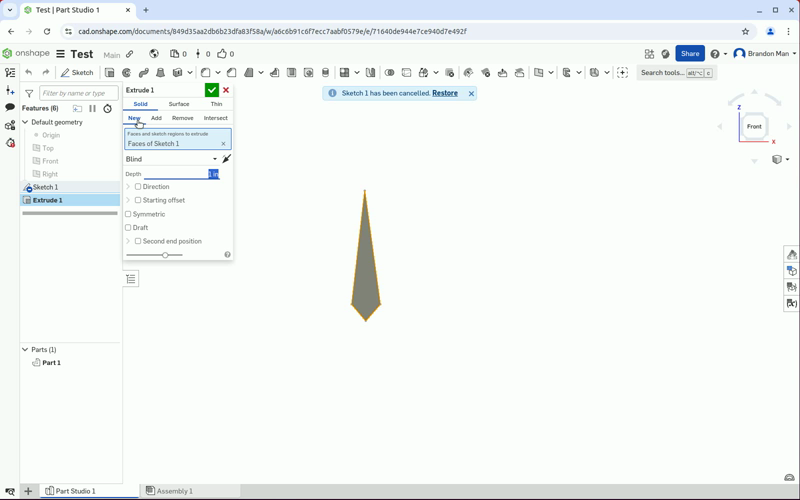
text(1.204)
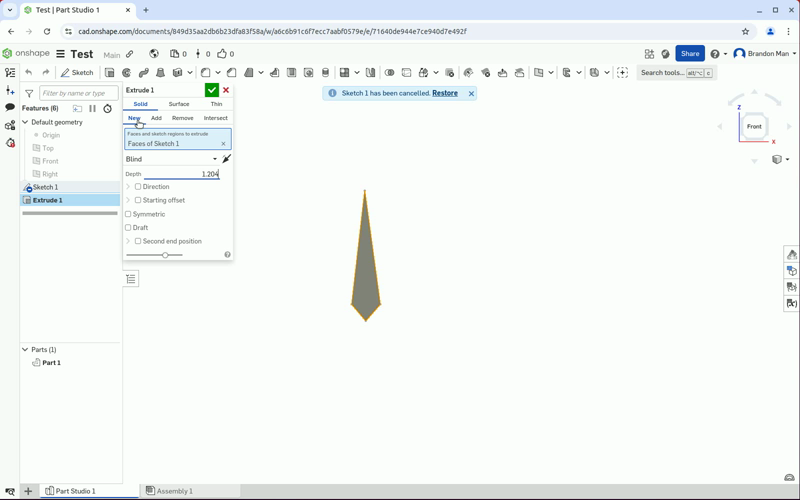
key(enter)
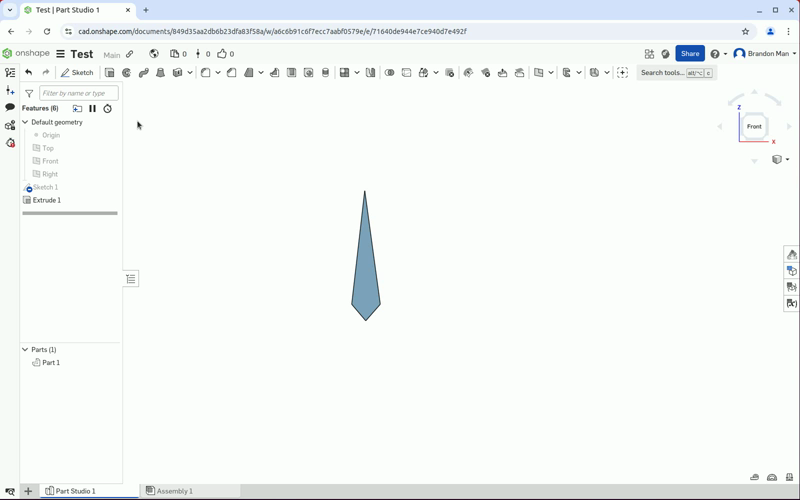
key(shift+h)
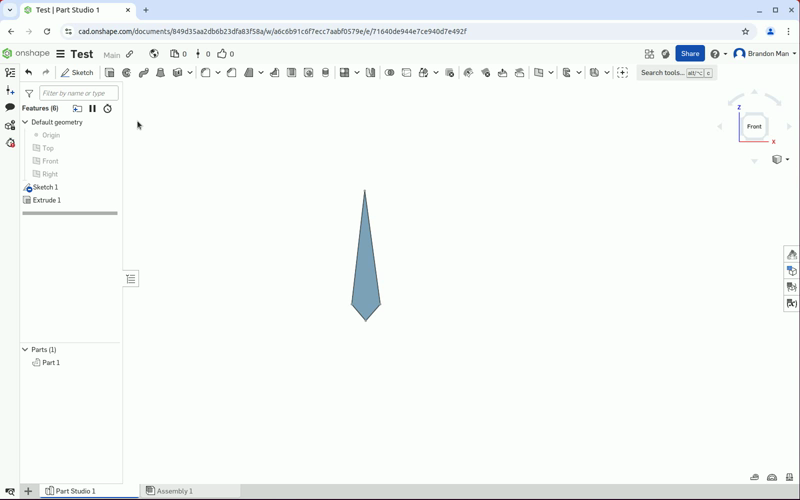
key(shift+h)
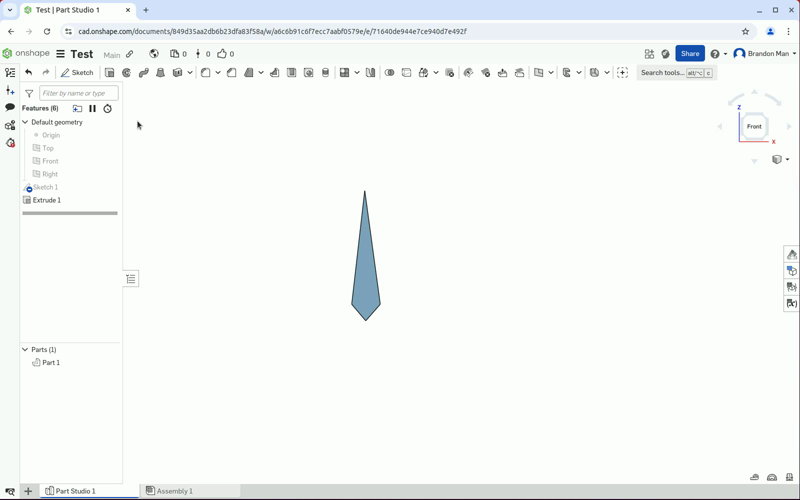
mouse_move(73, 189)
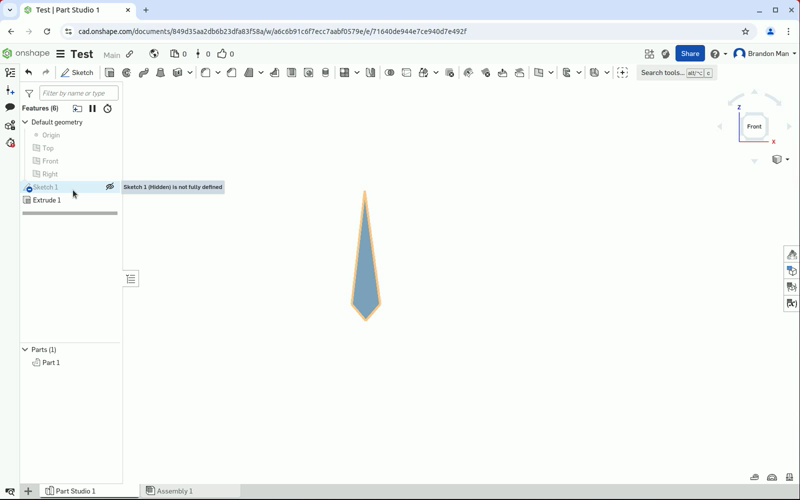
click(73, 189)
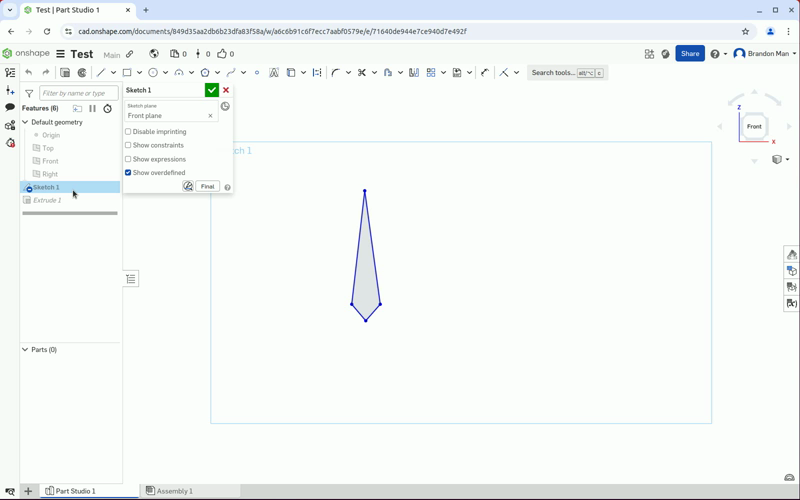
mouse_move(229, 92)
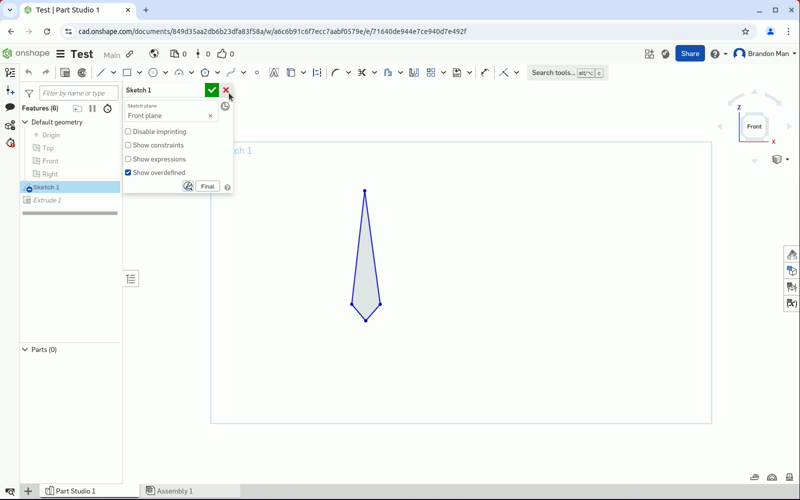
click(229, 92)
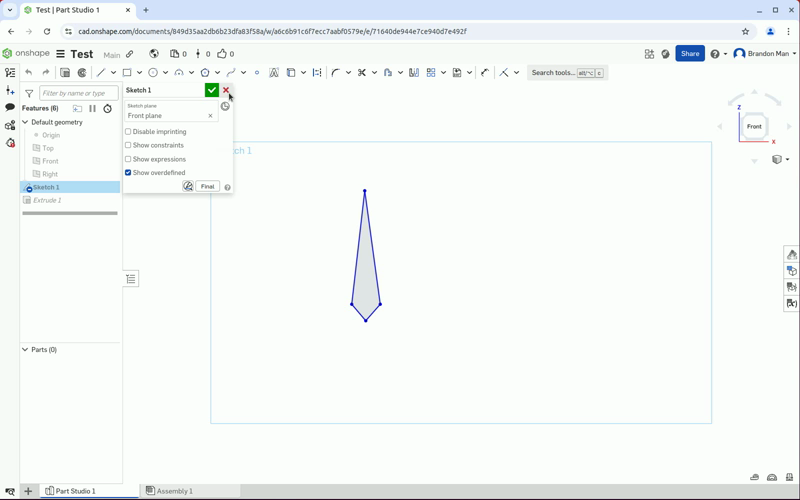
key(shift+s)
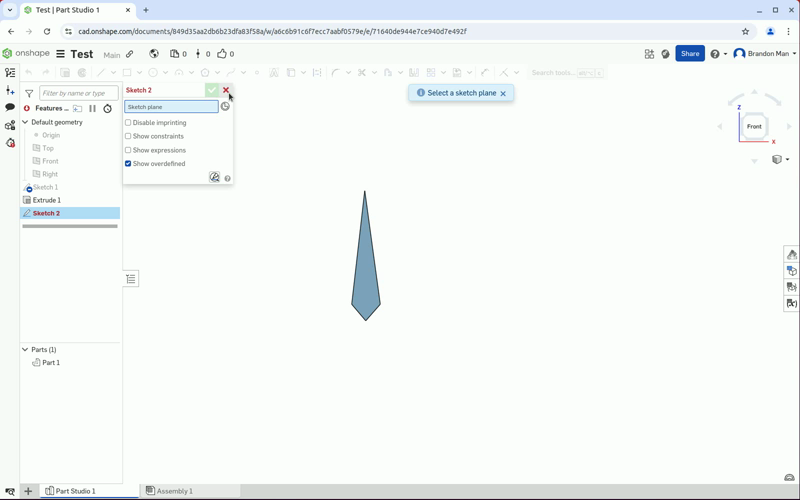
mouse_move(73, 163)
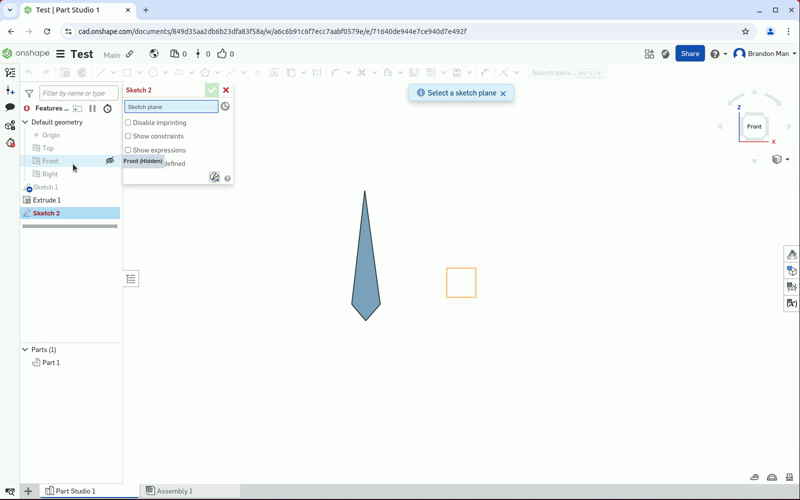
click(73, 163)
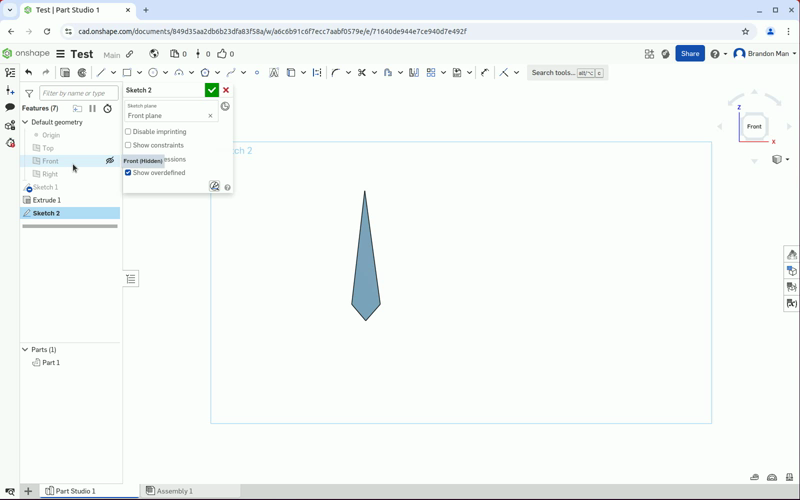
mouse_move(73, 352)
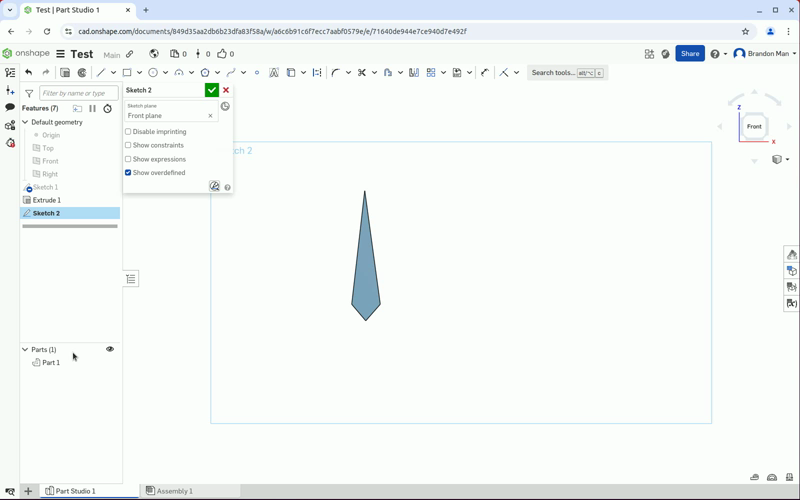
key(y)
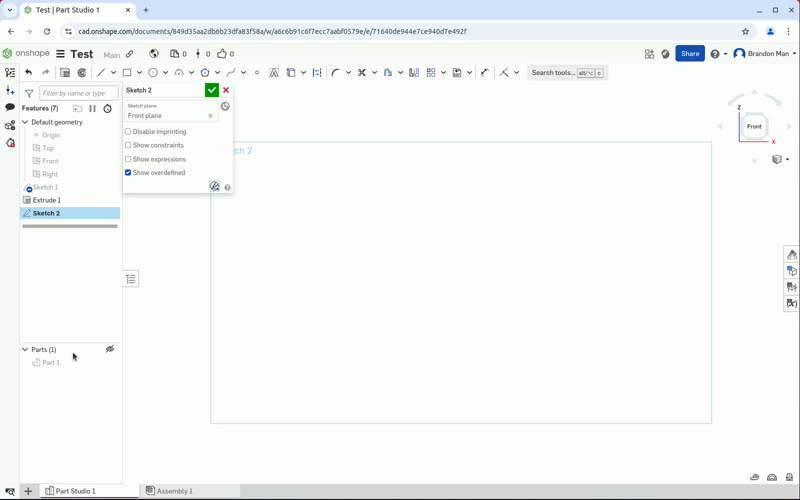
key(l)
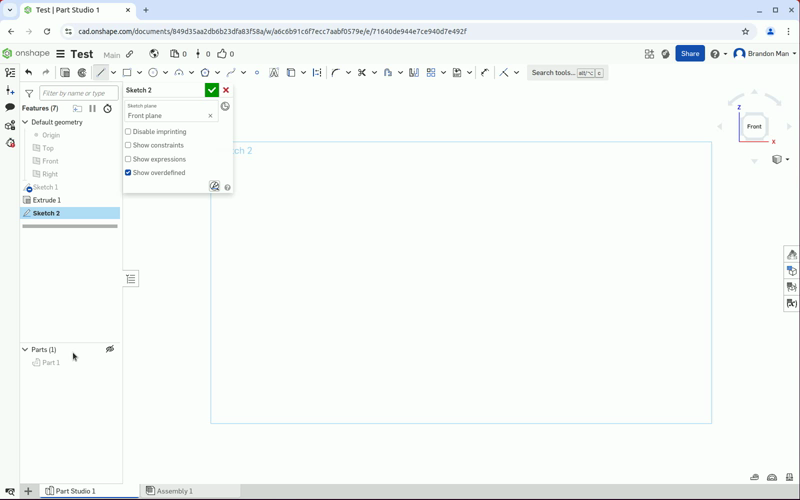
key_down(shift)
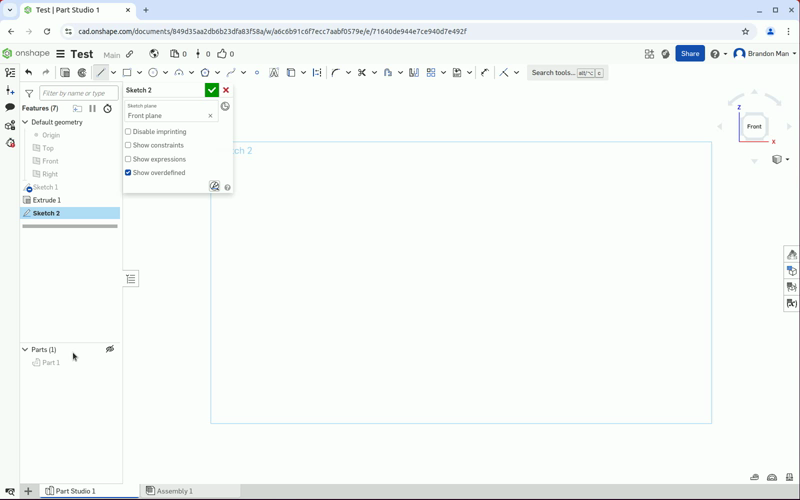
mouse_move(351, 170)
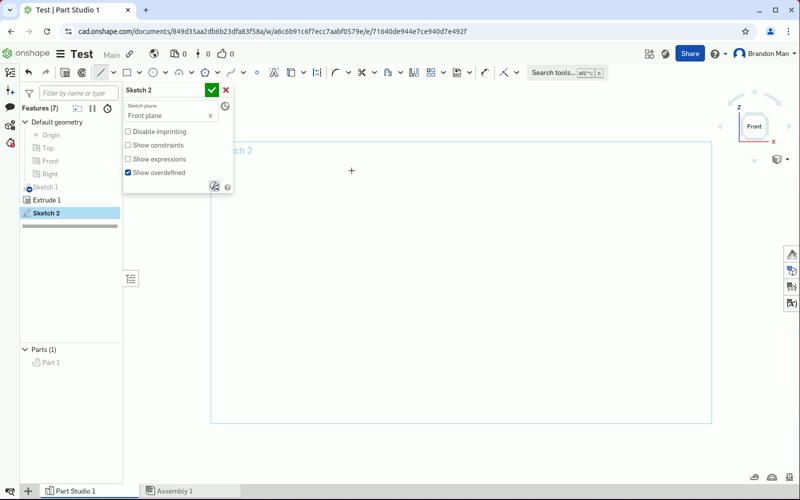
click(351, 170)
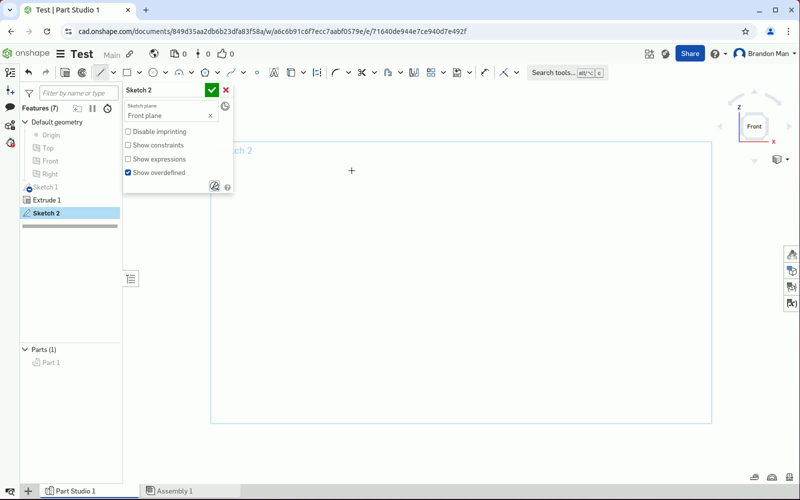
key_up(shift)
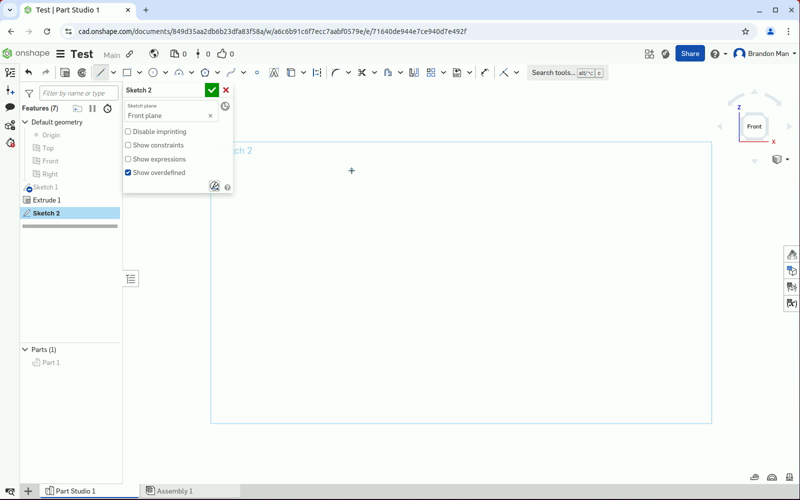
key_down(shift)
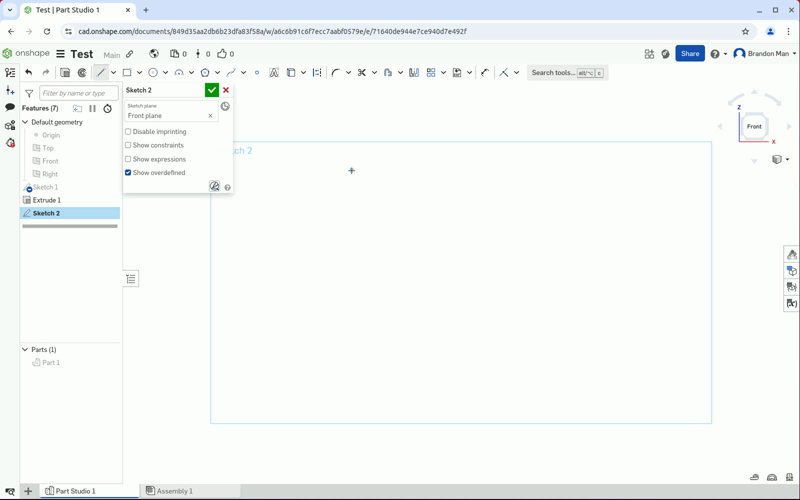
mouse_move(381, 170)
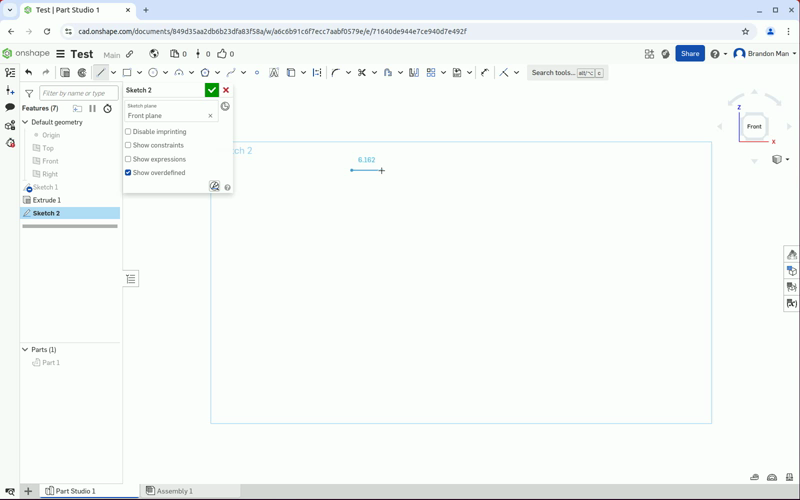
mouse_move(365, 191)
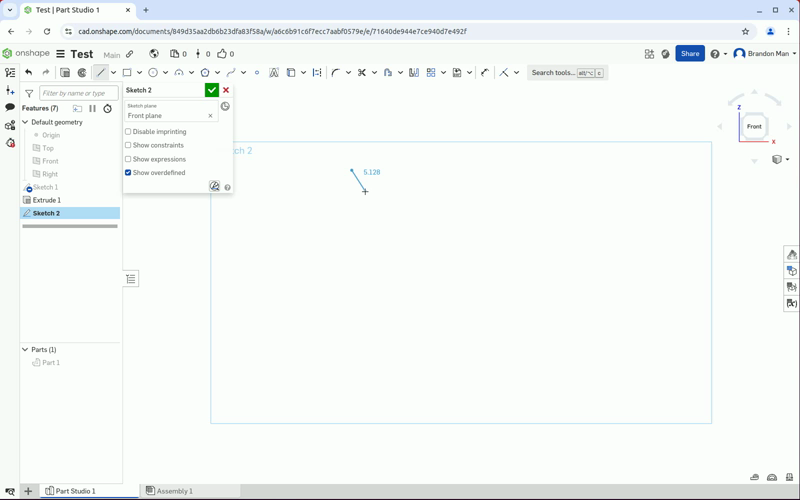
click(365, 191)
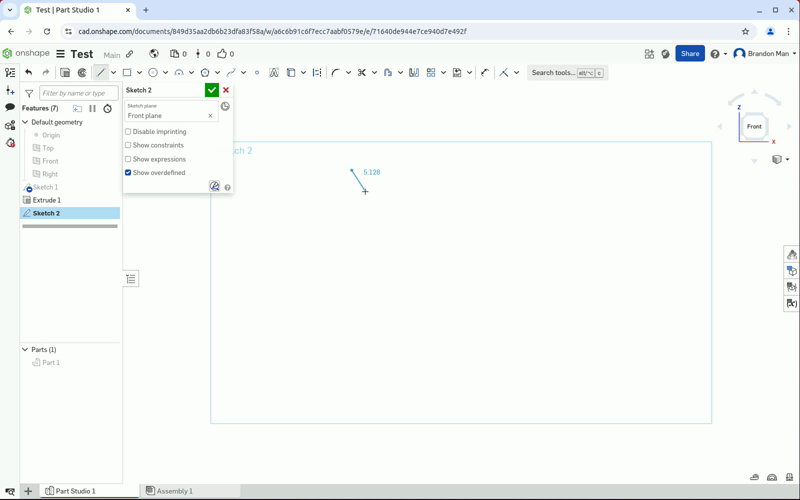
key_up(shift)
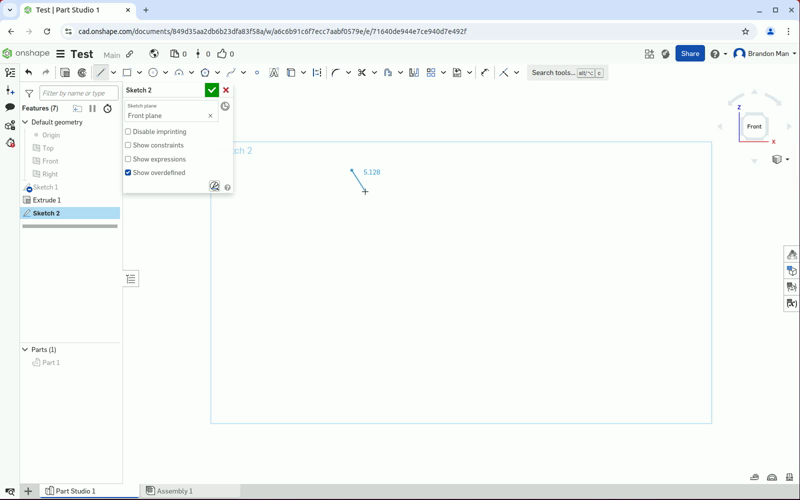
key_down(shift)
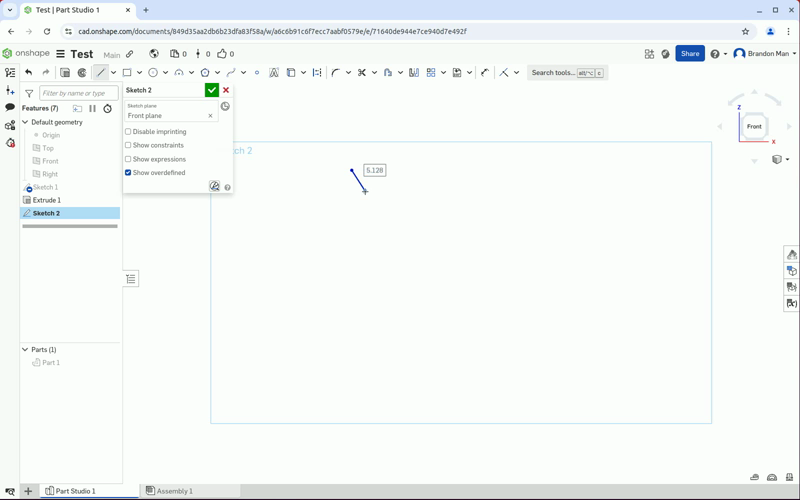
mouse_move(395, 191)
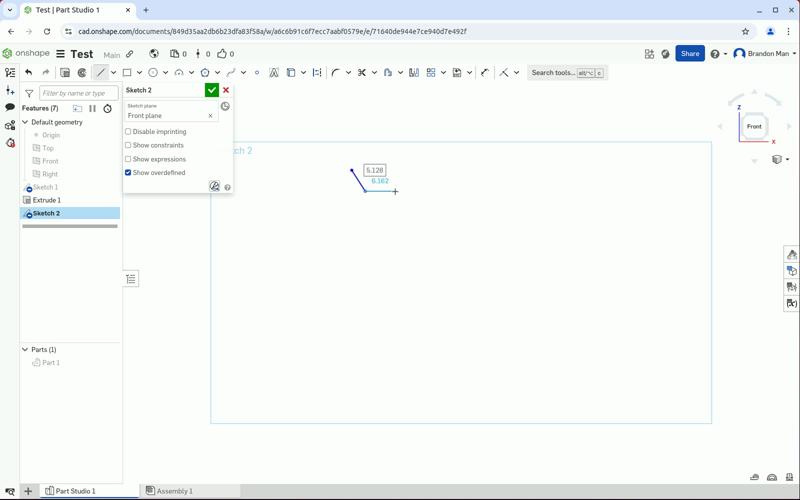
mouse_move(378, 170)
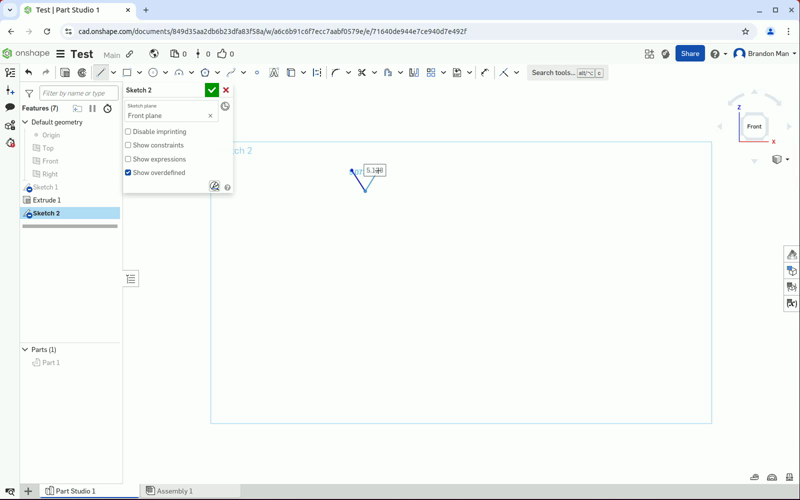
click(378, 170)
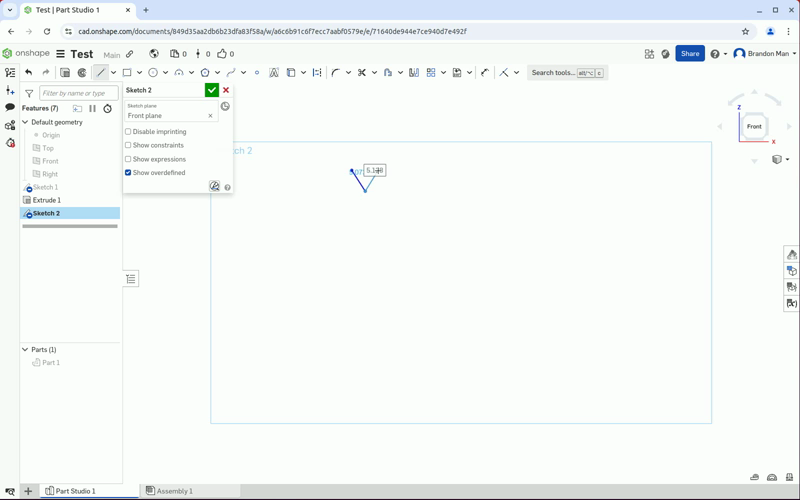
key_up(shift)
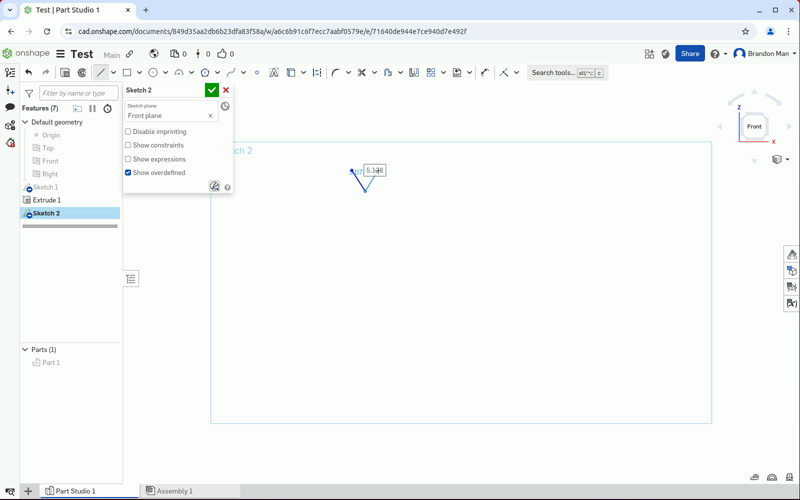
mouse_move(408, 170)
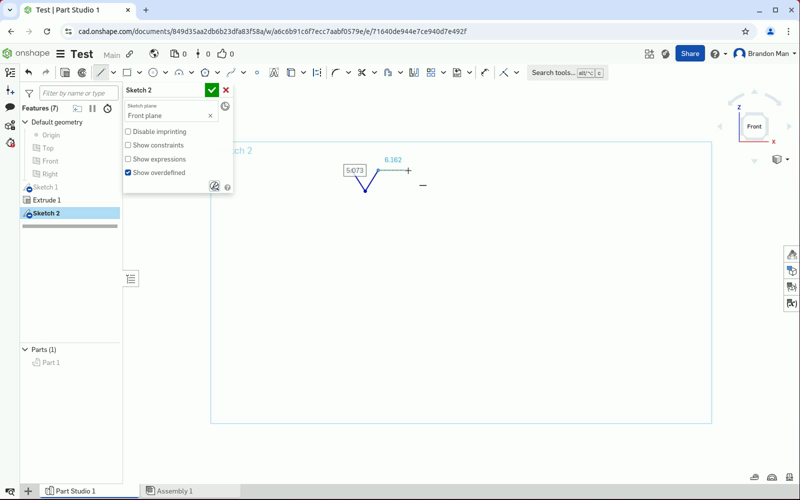
key_down(shift)
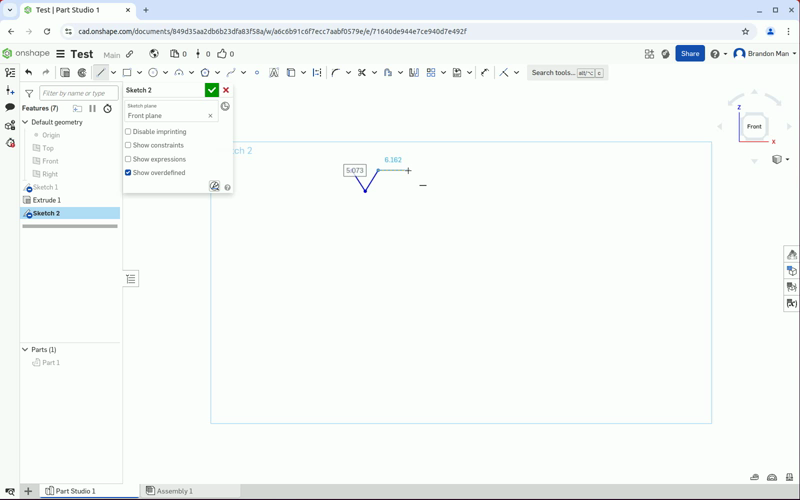
mouse_move(351, 170)
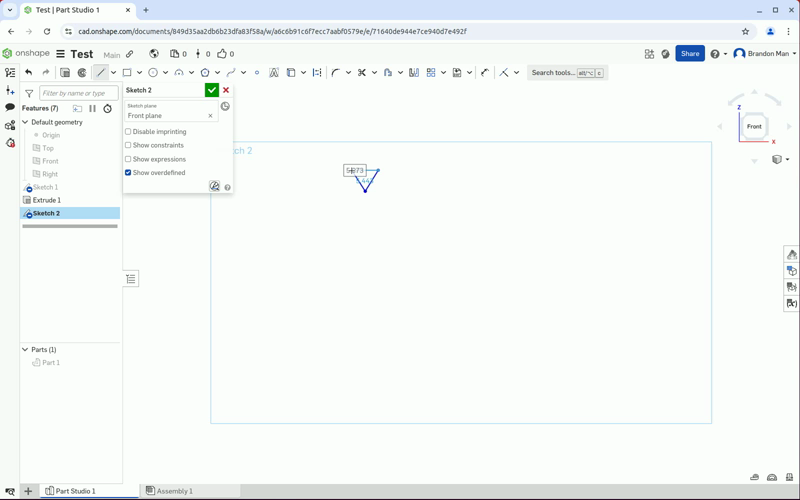
key_up(shift)
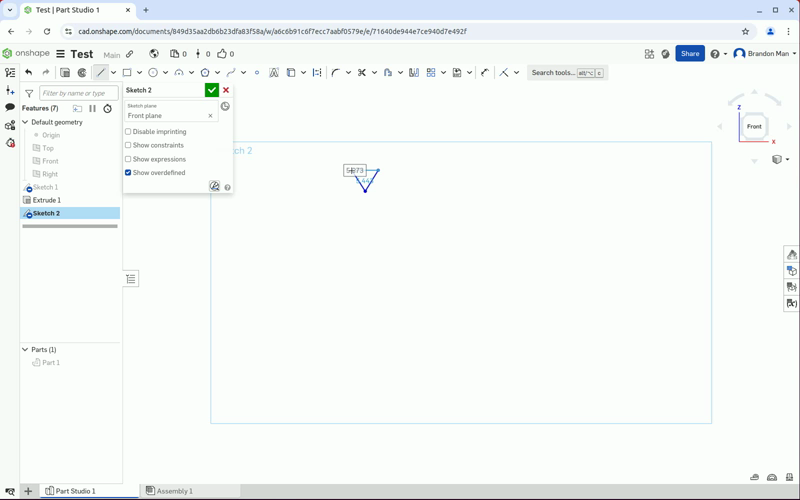
click(351, 170)
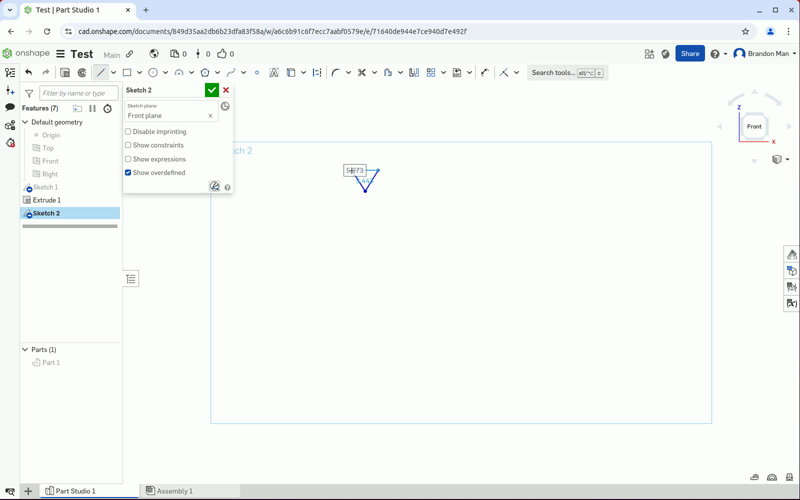
key(esc)
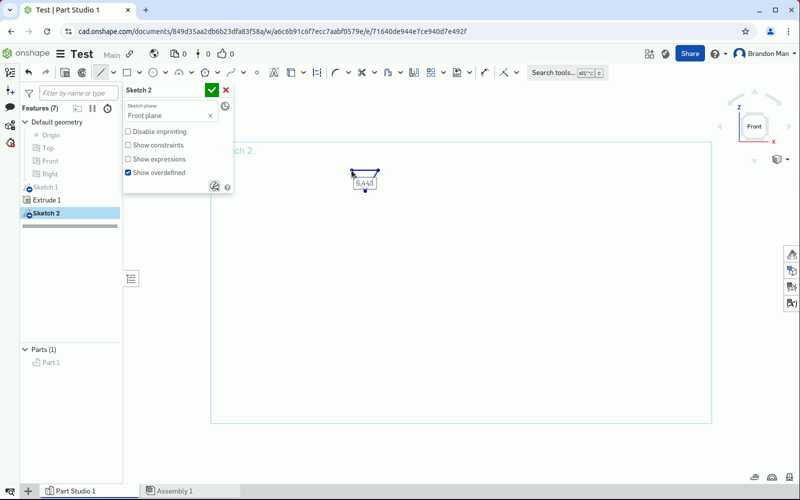
mouse_move(372, 176)
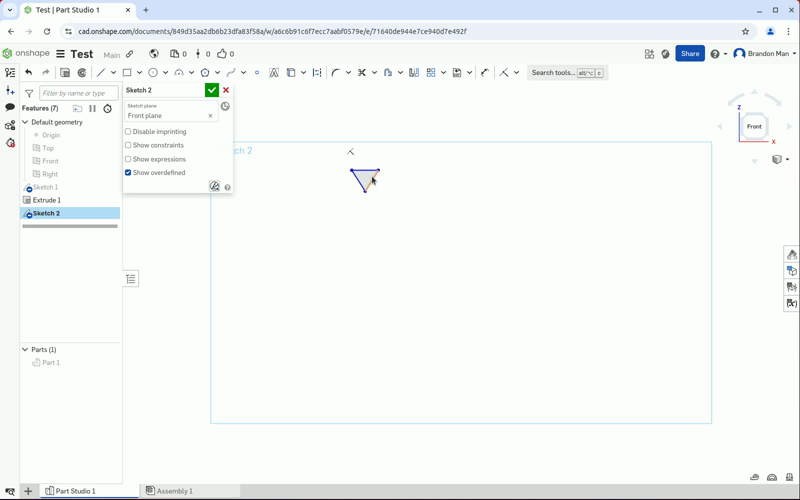
scroll(6)
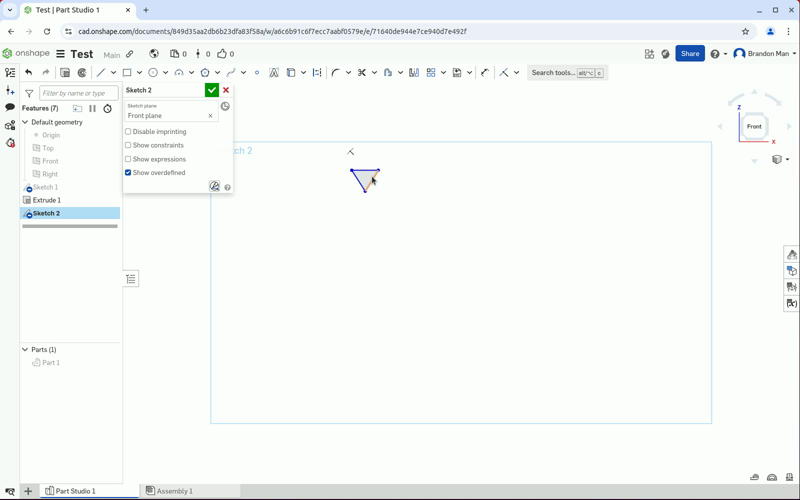
scroll(6)
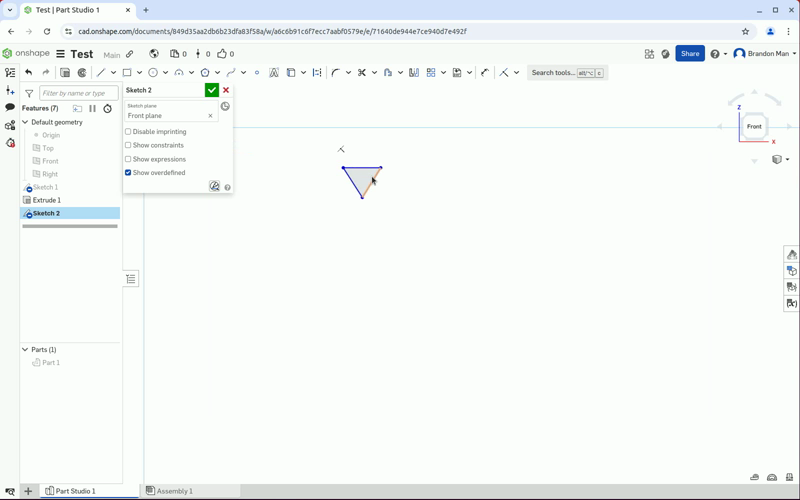
scroll(6)
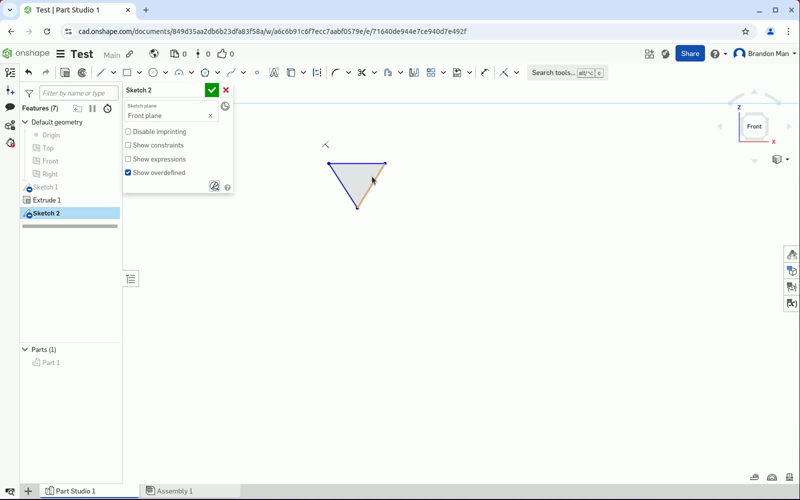
scroll(6)
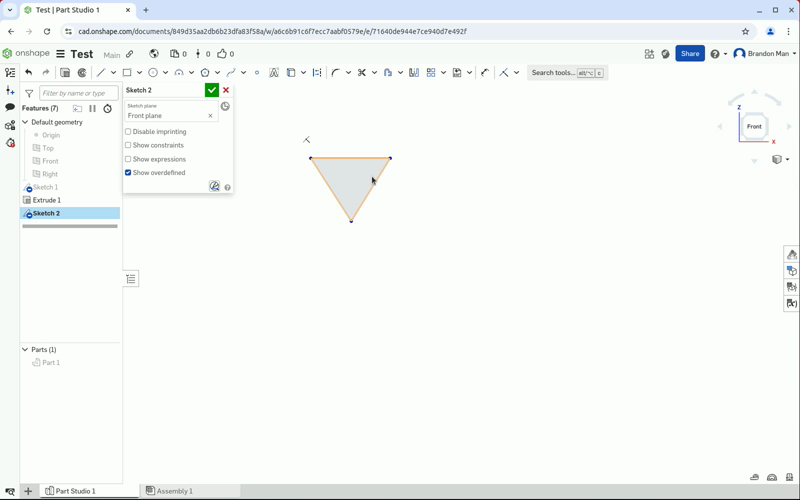
scroll(6)
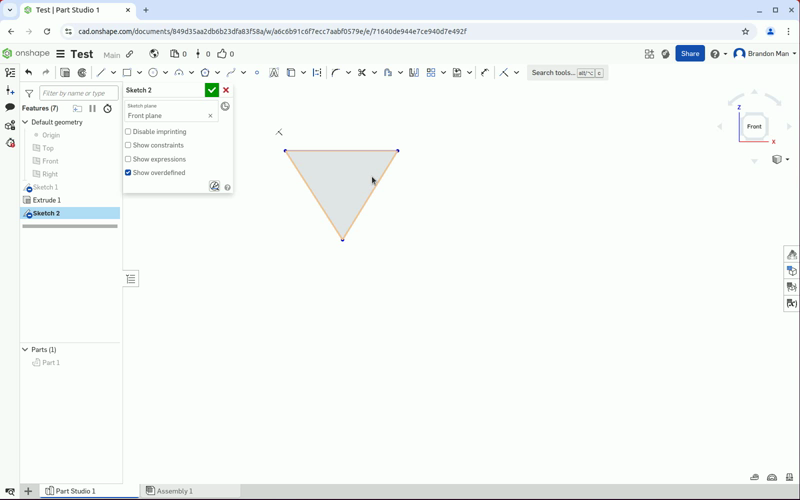
scroll(6)
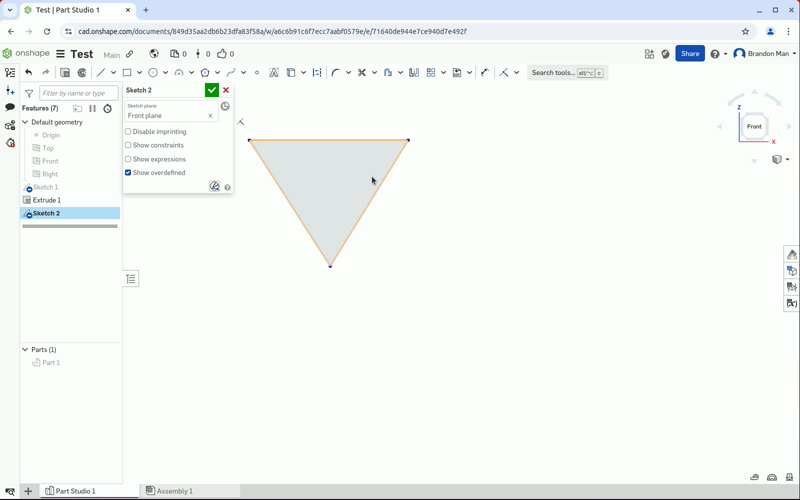
scroll(6)
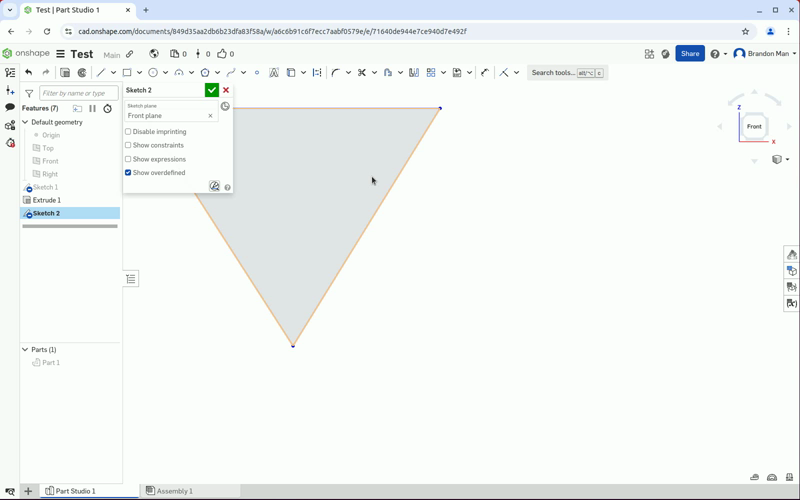
click(372, 176)
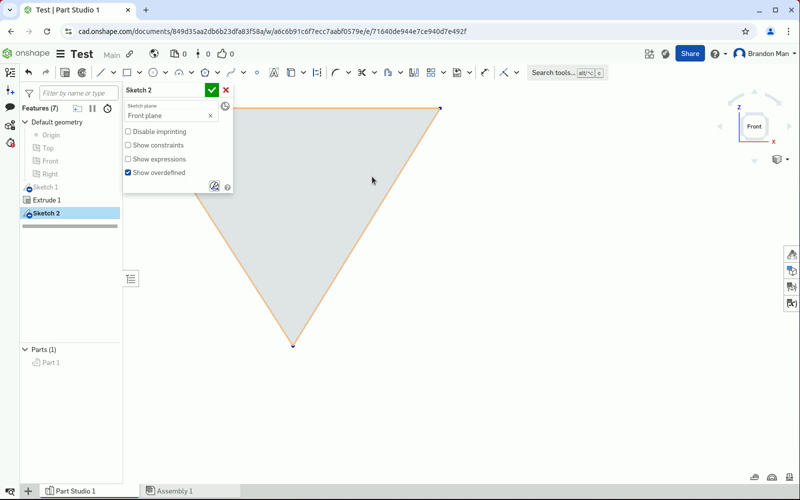
scroll(-6)
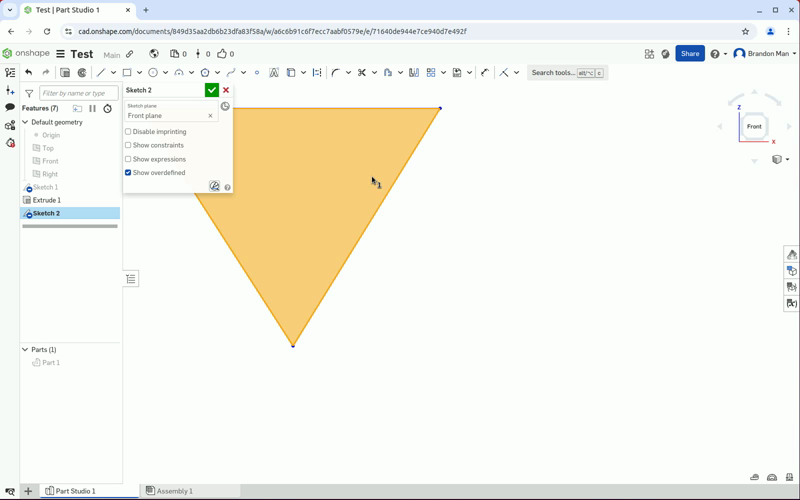
scroll(-6)
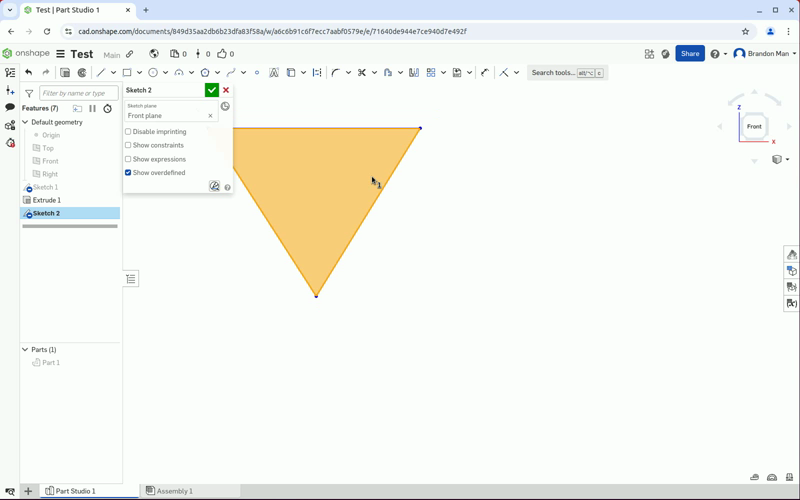
scroll(-6)
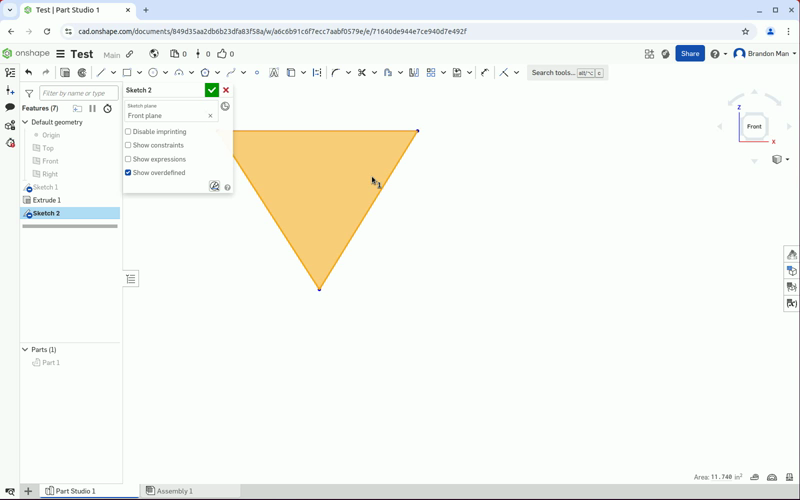
scroll(-6)
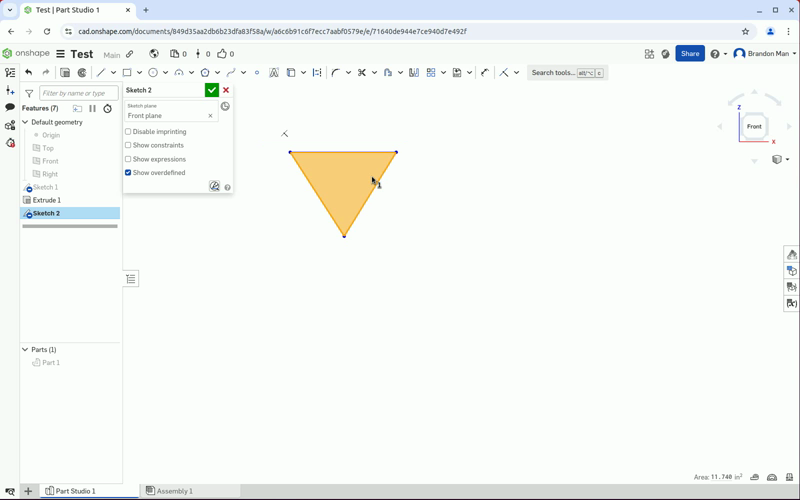
scroll(-6)
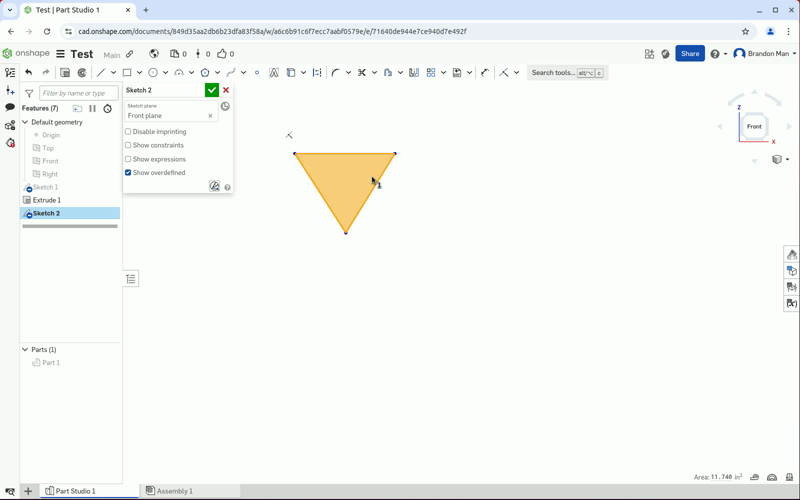
scroll(-6)
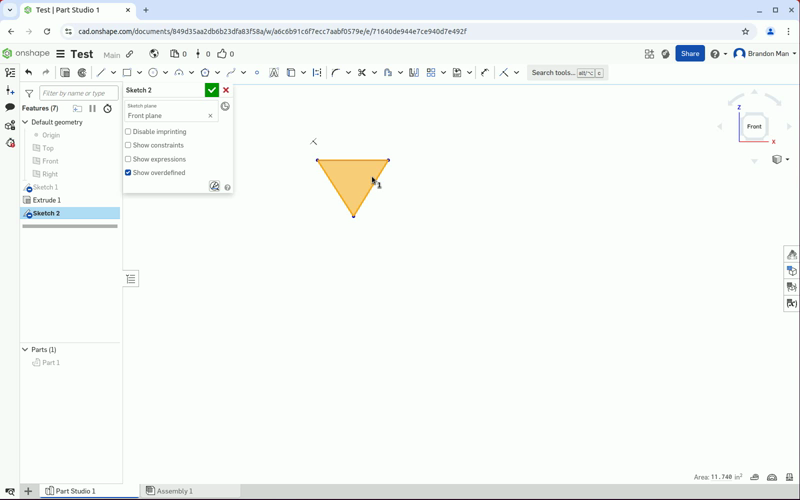
scroll(-6)
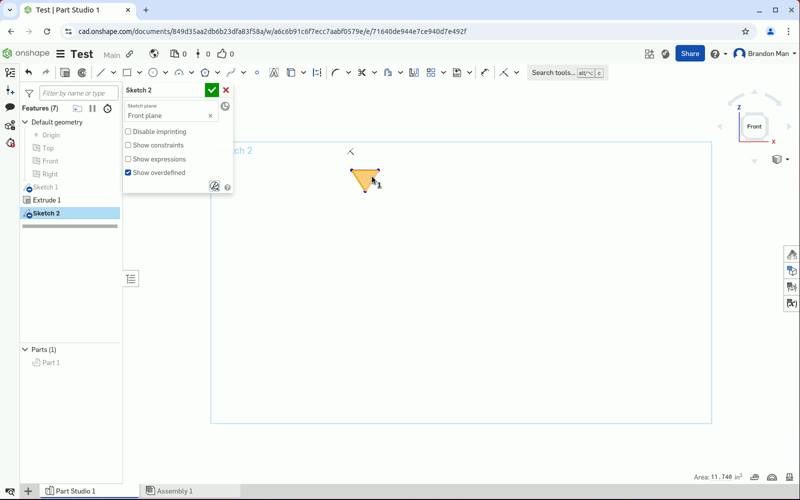
mouse_move(73, 352)
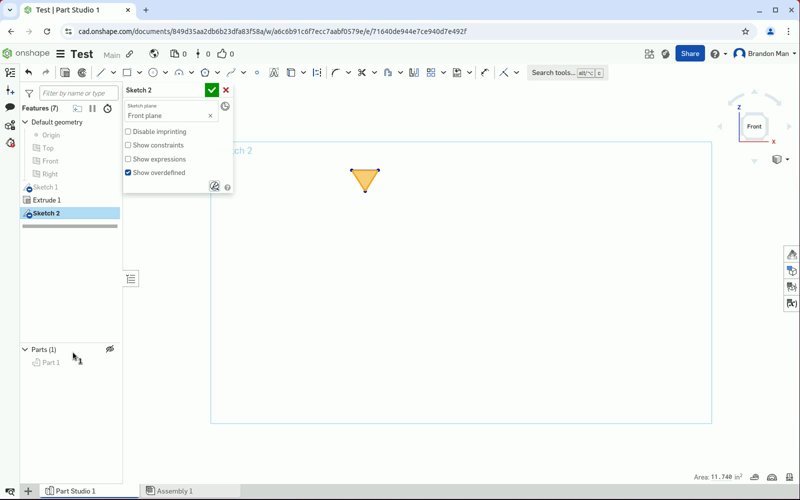
key(shift+y)
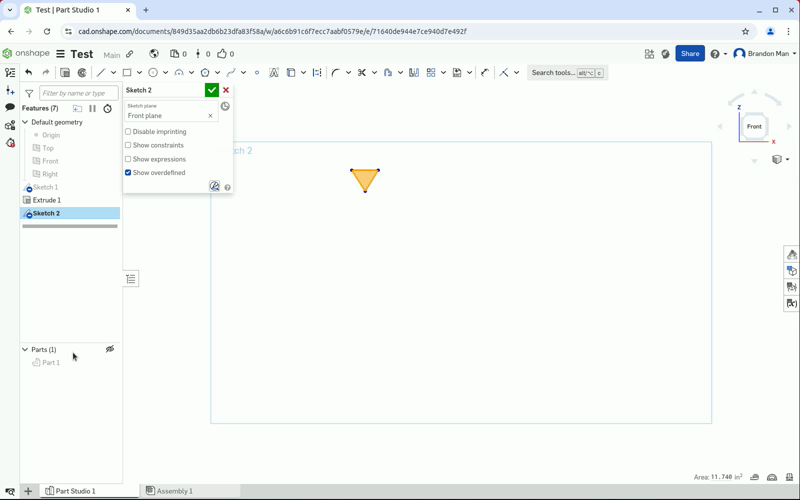
key(shift+e)
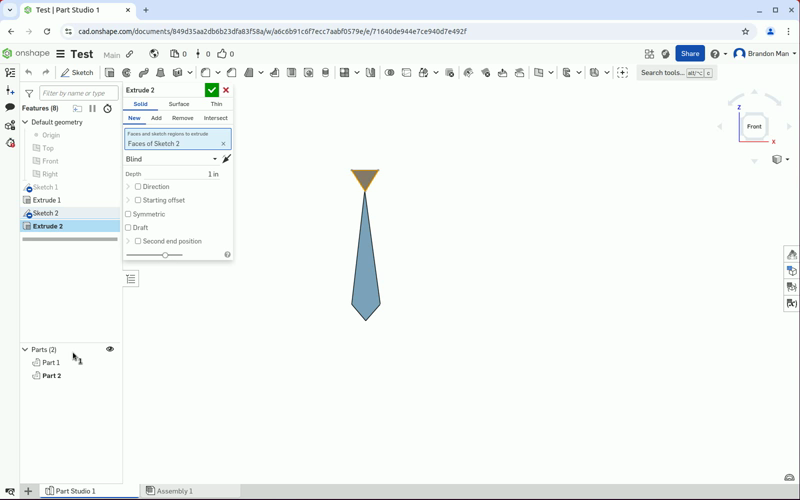
mouse_move(143, 106)
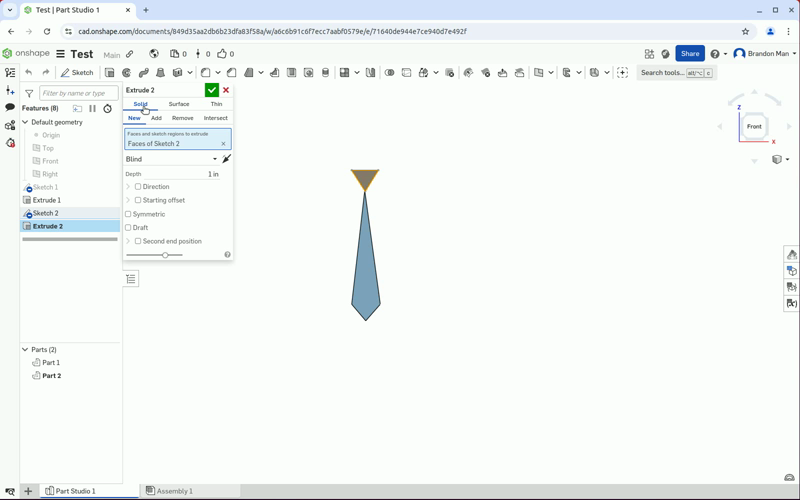
click(143, 106)
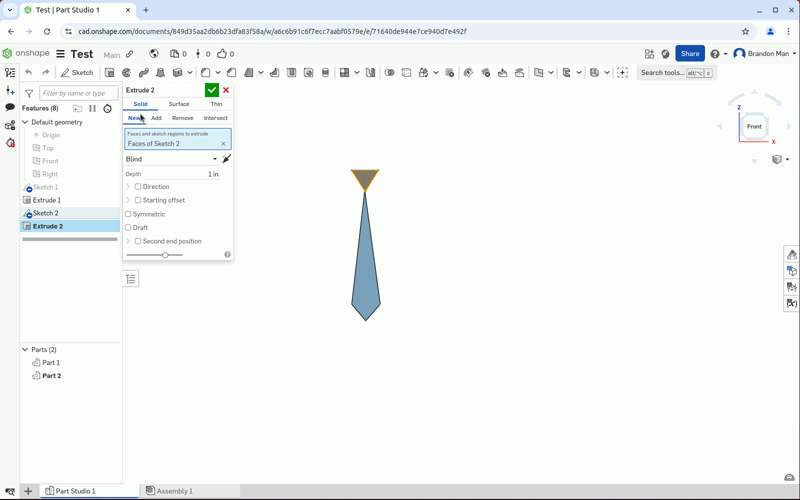
mouse_move(137, 120)
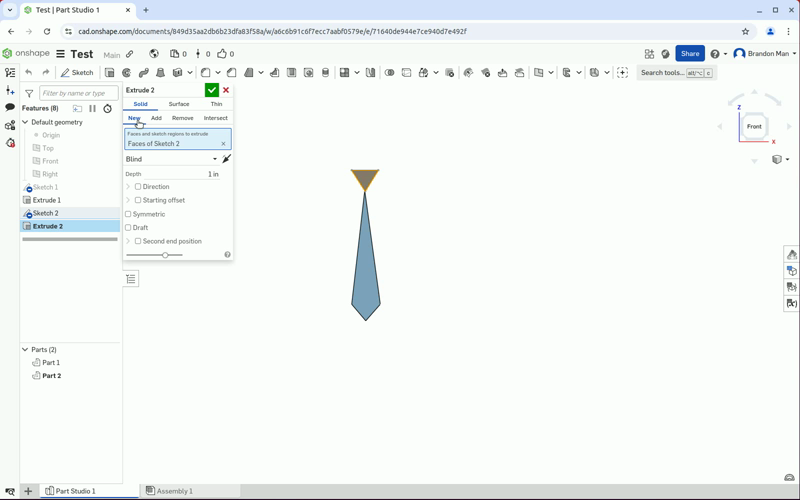
click(137, 120)
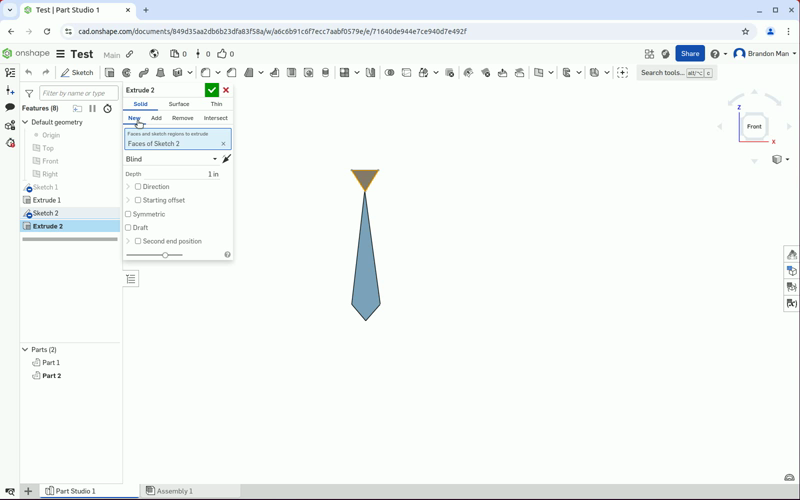
key(tab, 4)
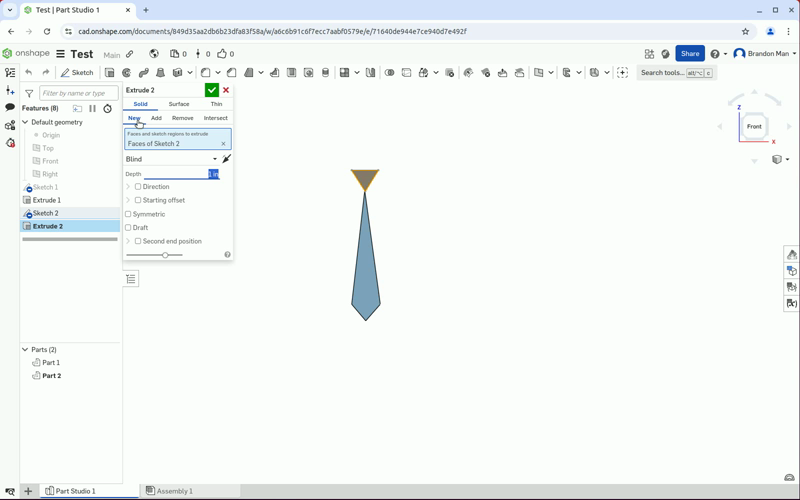
text(1.204)
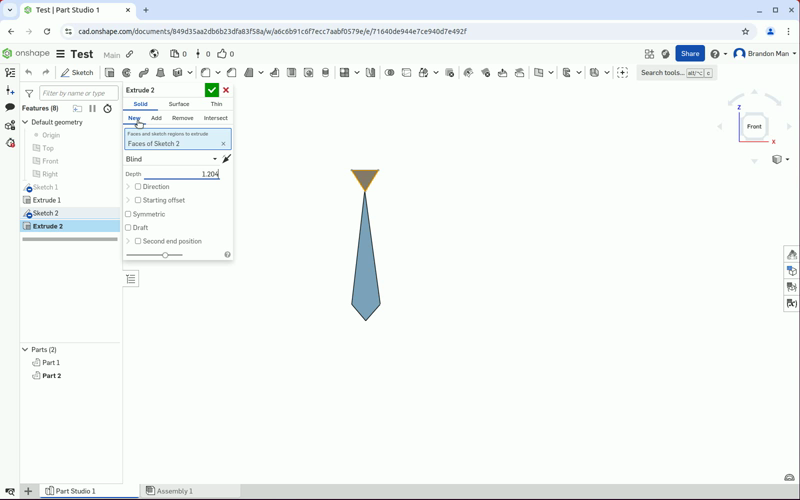
key(enter)
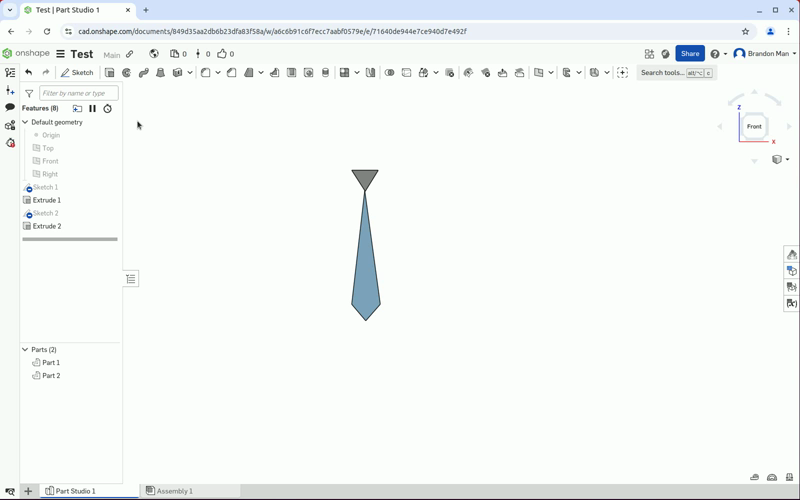
key(shift+h)
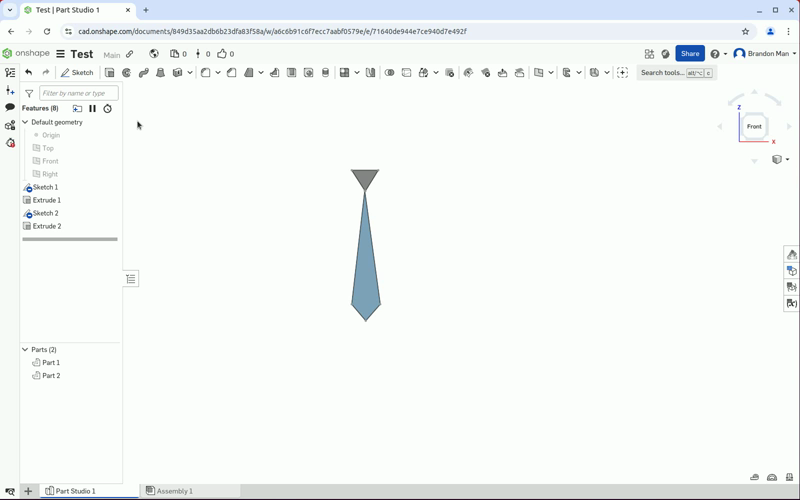
key(shift+h)
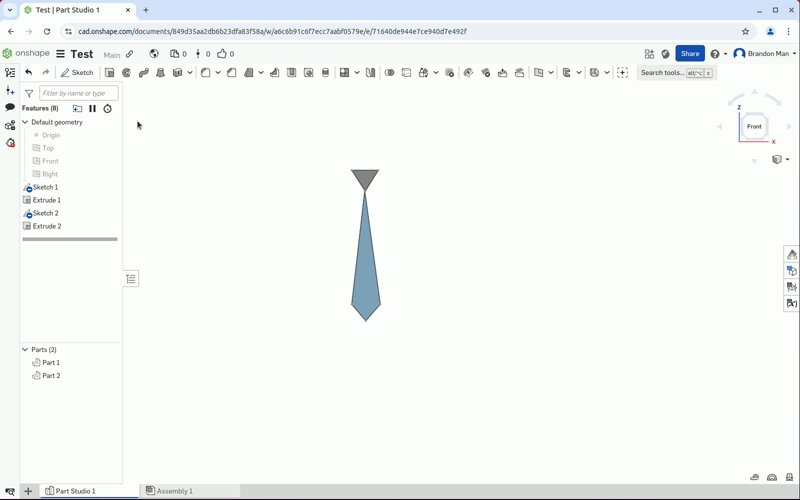
key(shift+7)
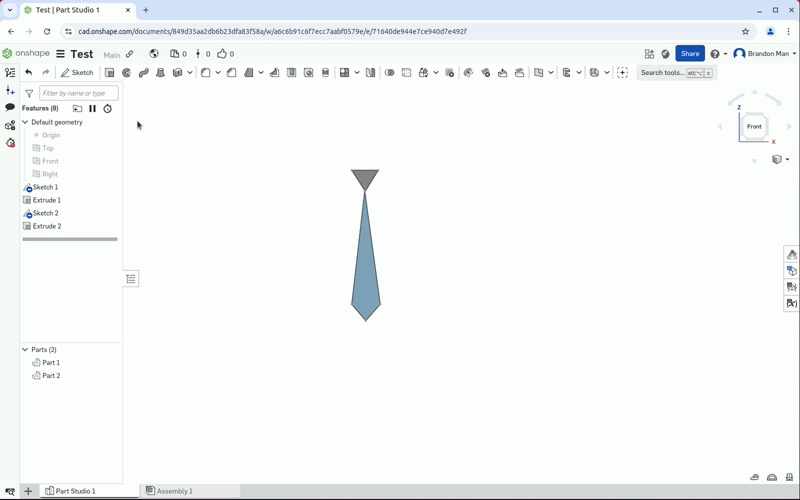
key(left, 2)
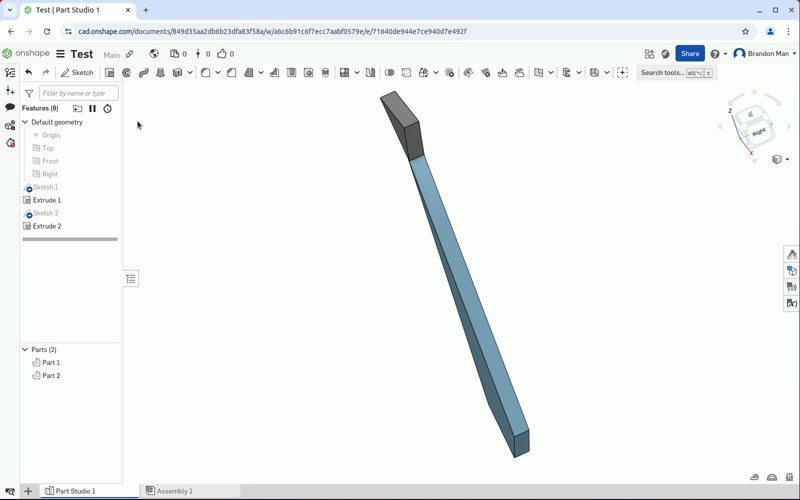
key(down, 2)
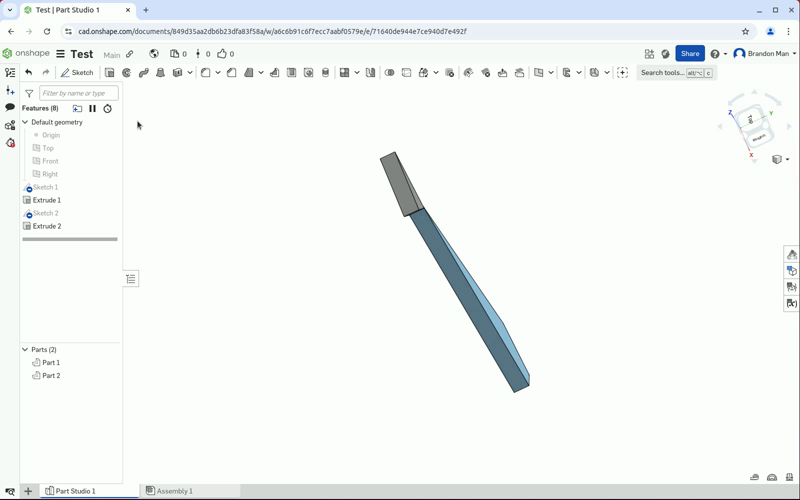
key(up, 2)
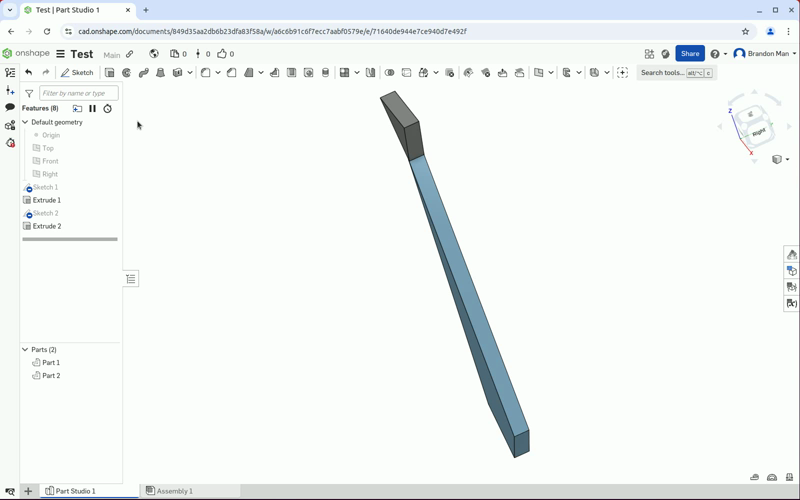
key(right, 2)
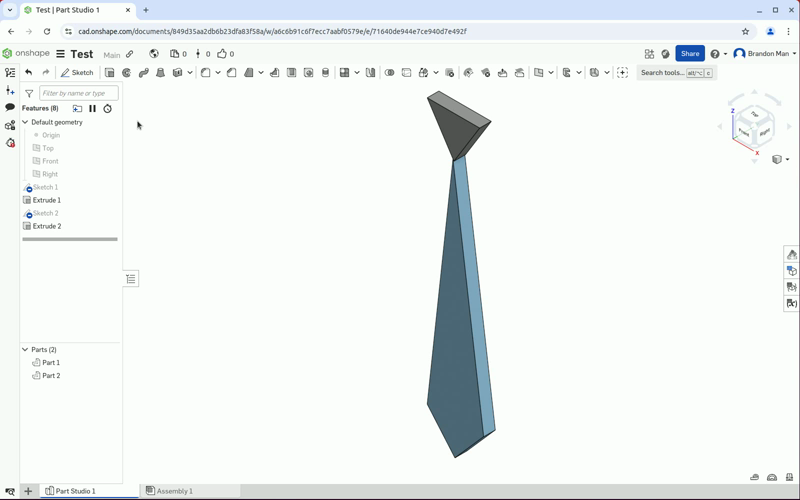
mouse_move(73, 189)
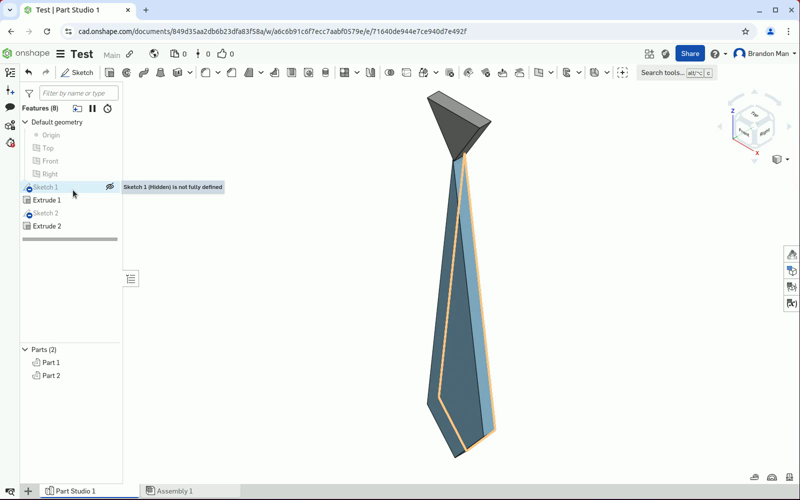
click(73, 189)